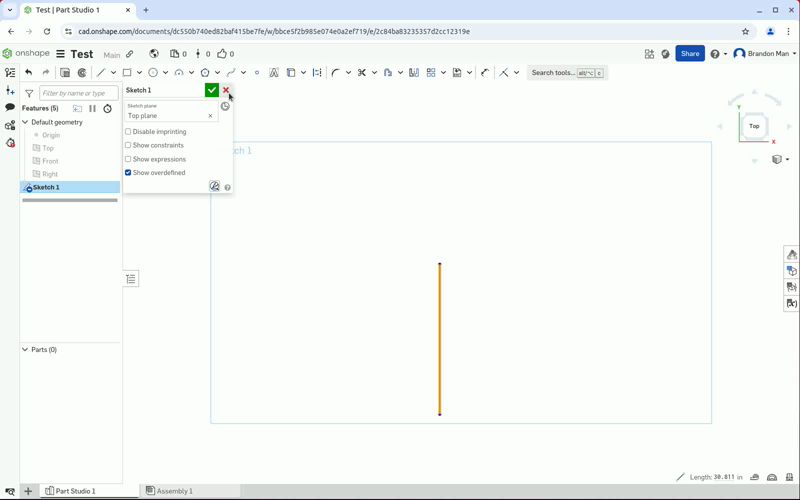
key(shift+h)
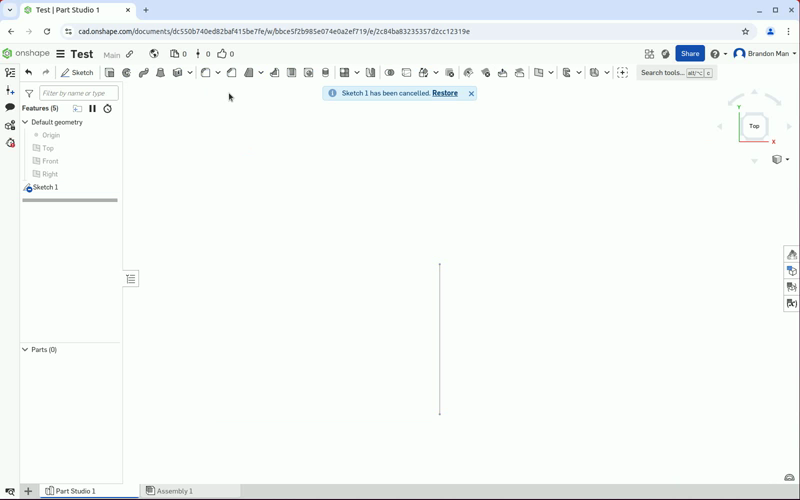
key(shift+s)
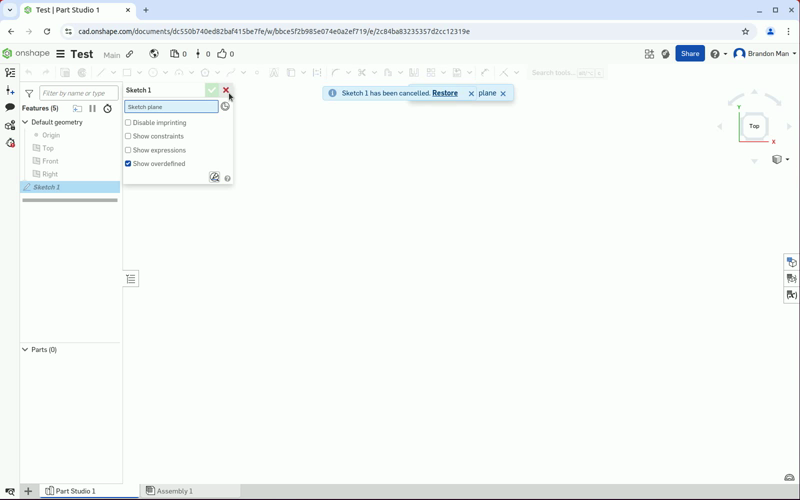
mouse_move(73, 150)
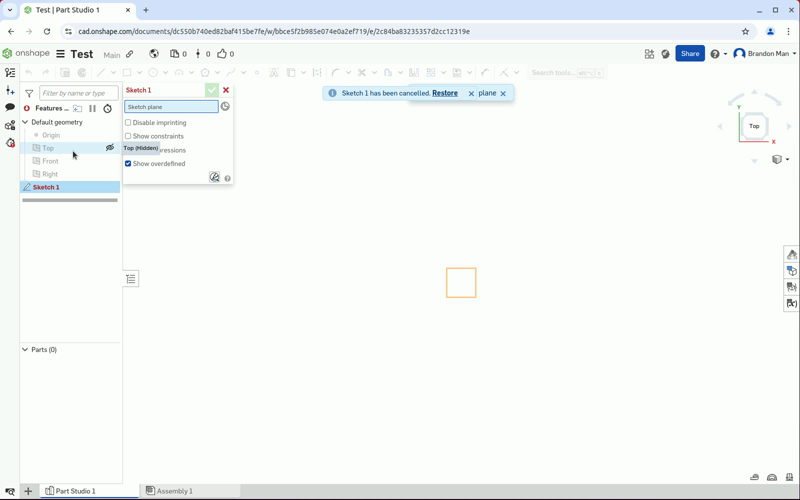
click(73, 150)
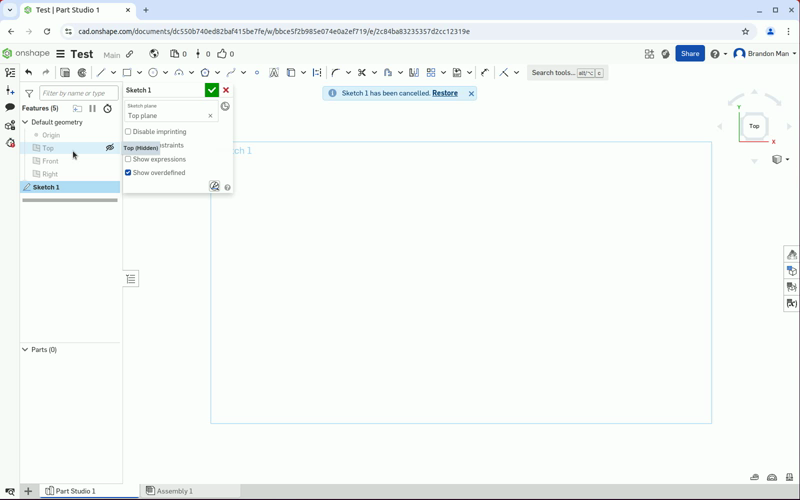
mouse_move(73, 352)
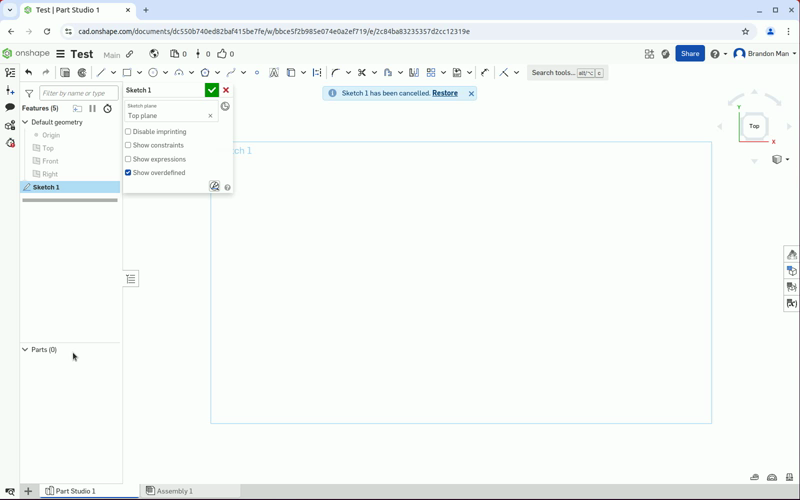
key(y)
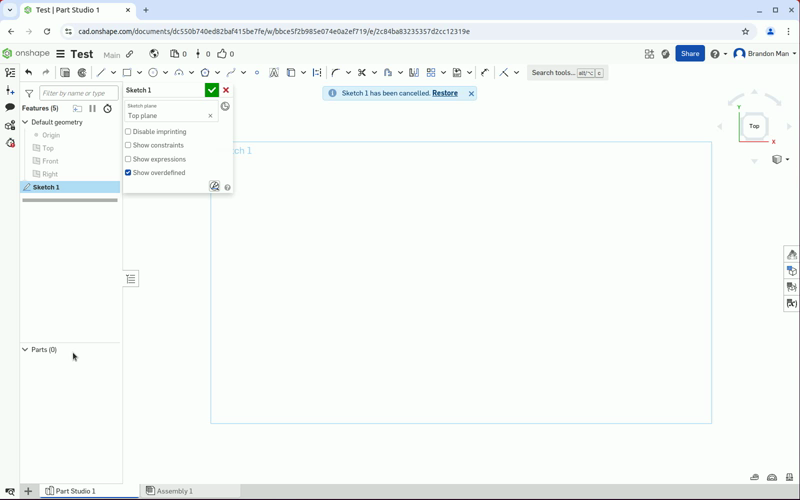
key(c)
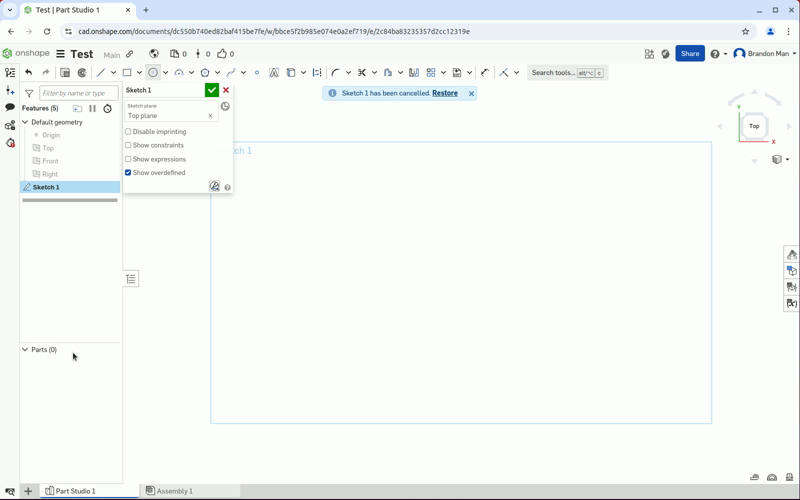
key_down(shift)
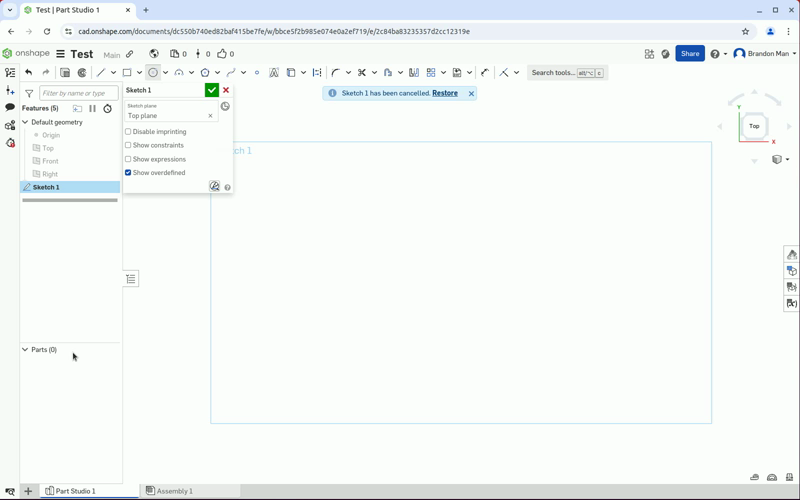
mouse_move(461, 282)
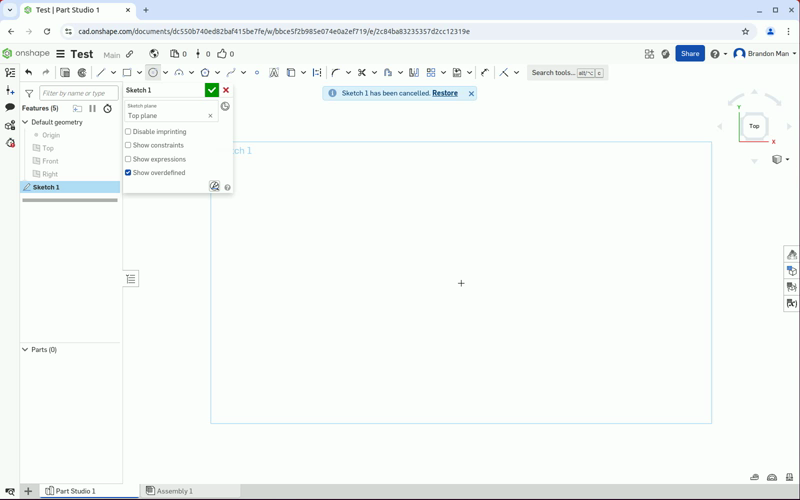
click(461, 282)
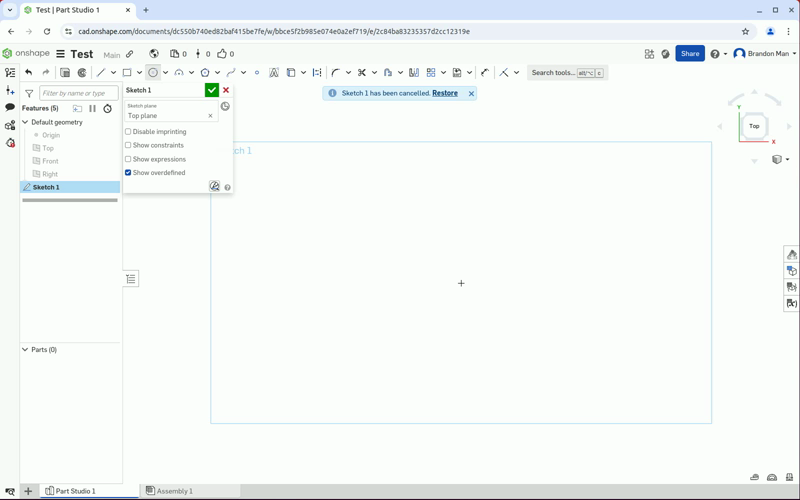
key_up(shift)
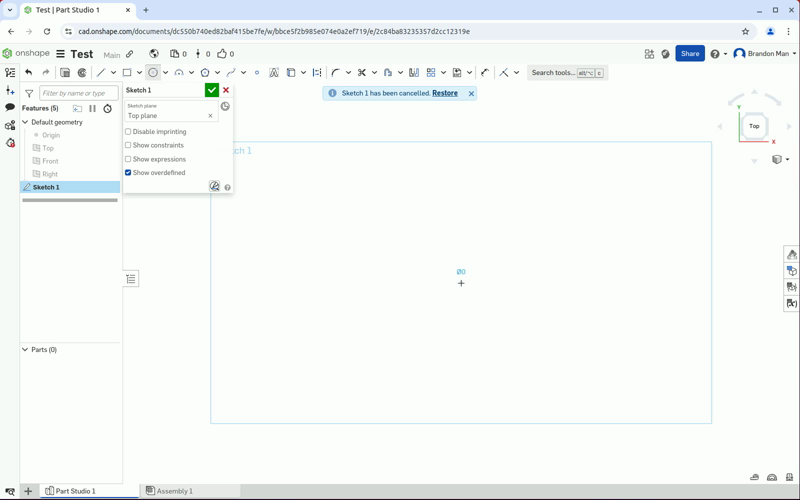
mouse_move(479, 282)
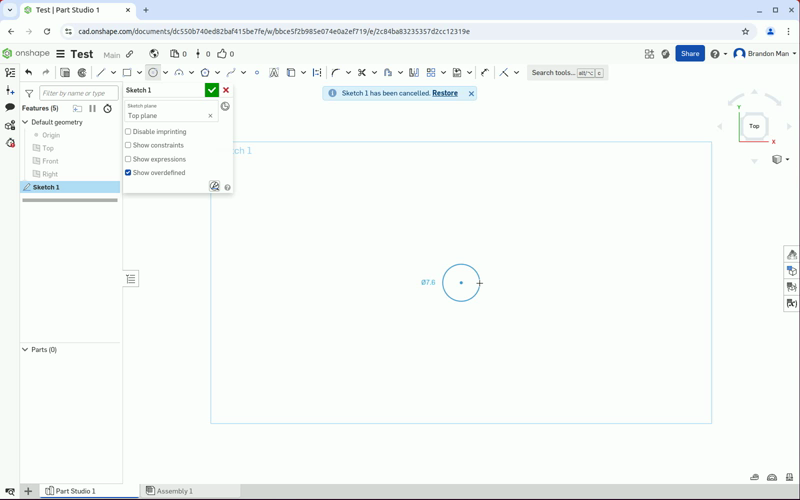
click(479, 282)
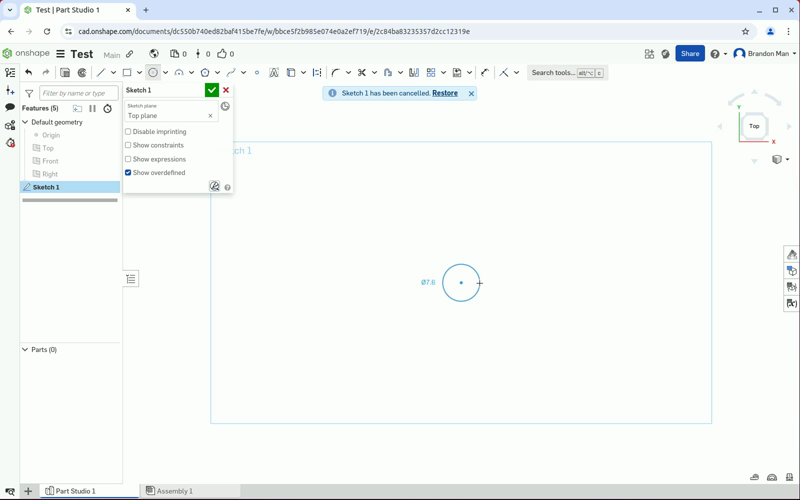
key(esc)
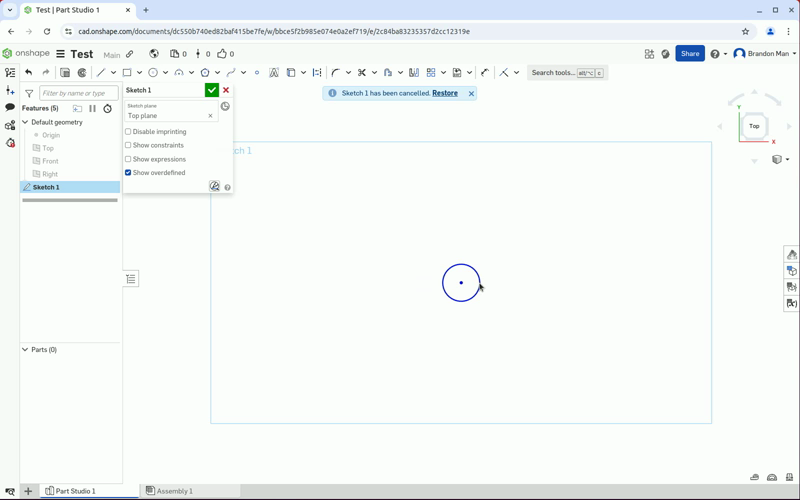
key(c)
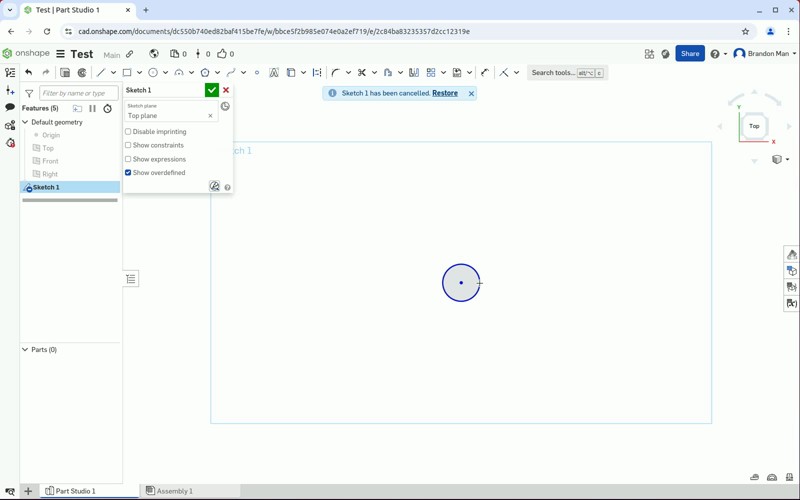
key_down(shift)
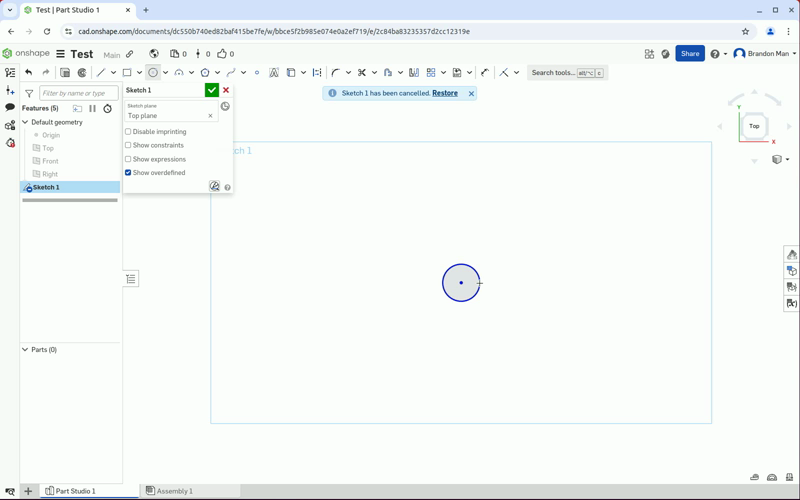
mouse_move(461, 282)
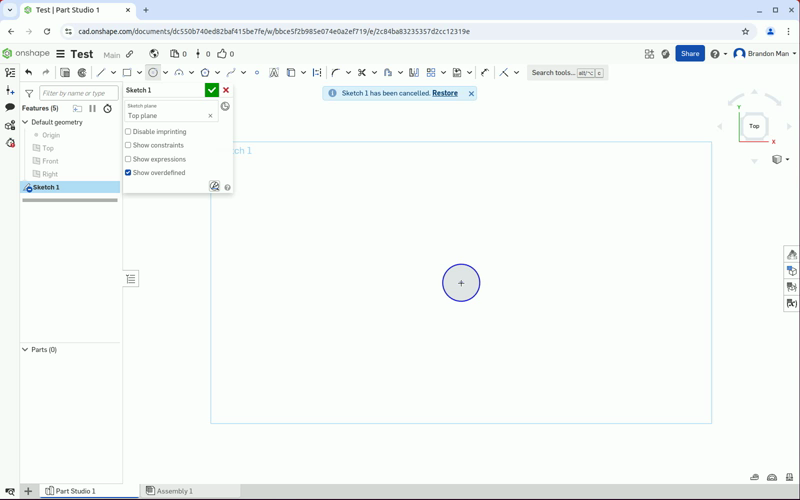
click(461, 282)
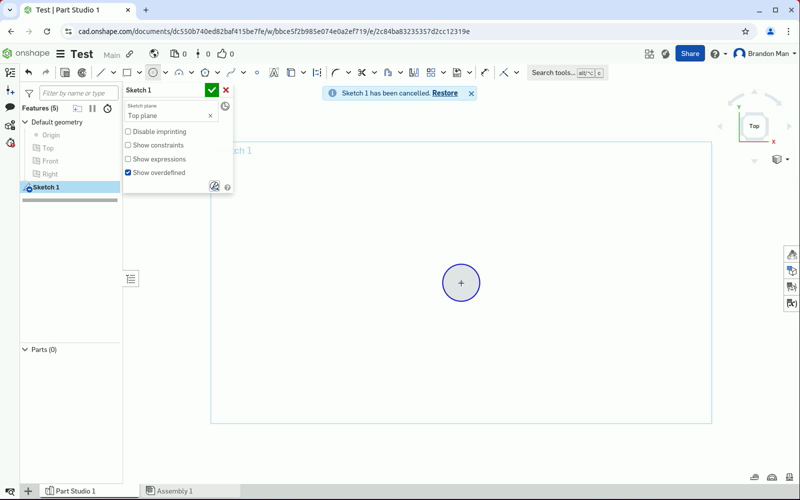
key_up(shift)
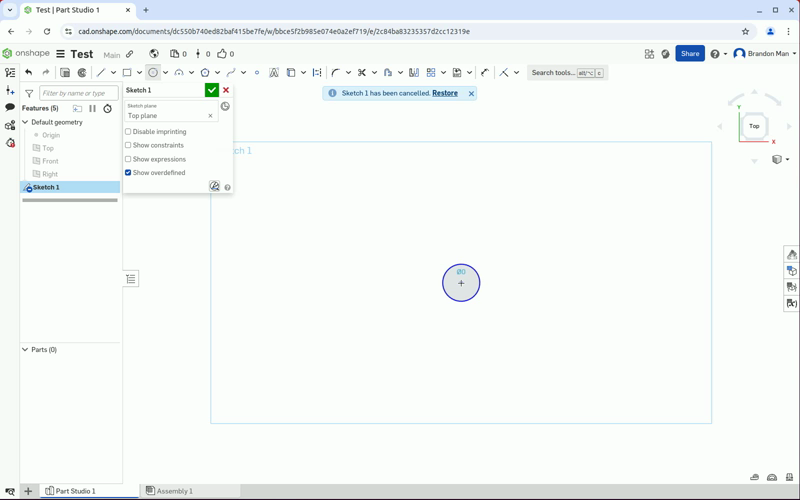
mouse_move(475, 282)
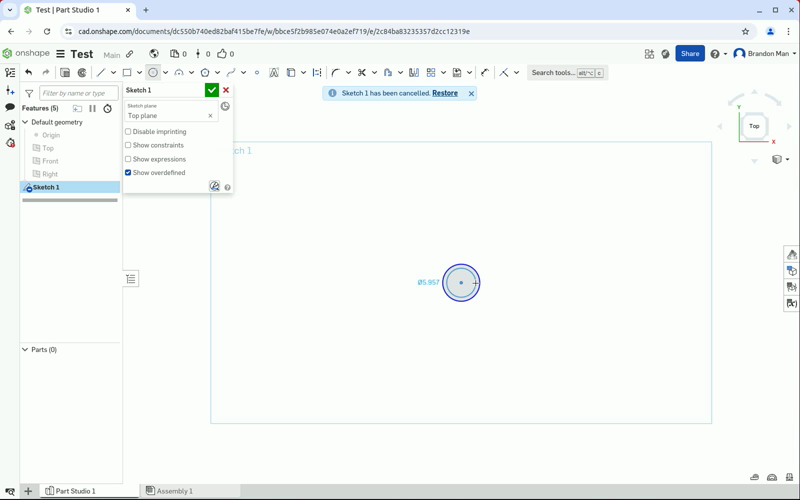
scroll(6)
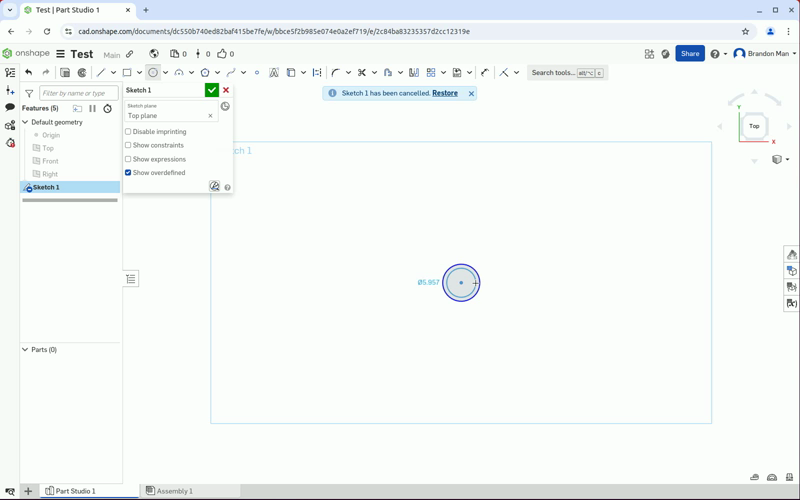
scroll(6)
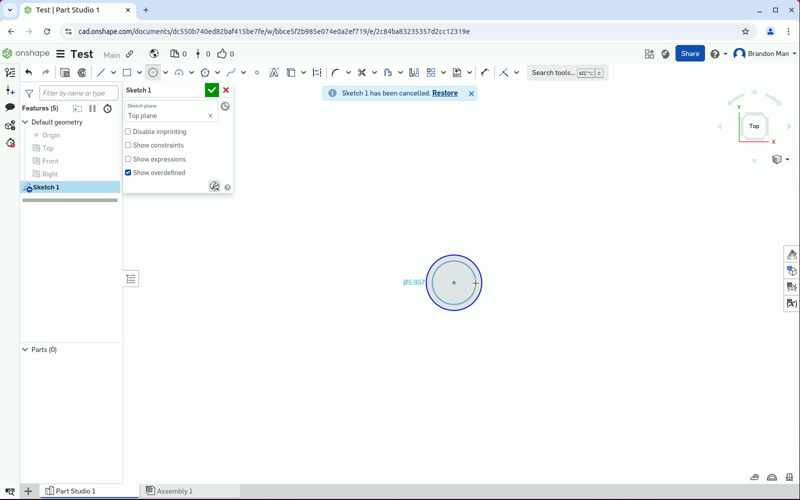
scroll(6)
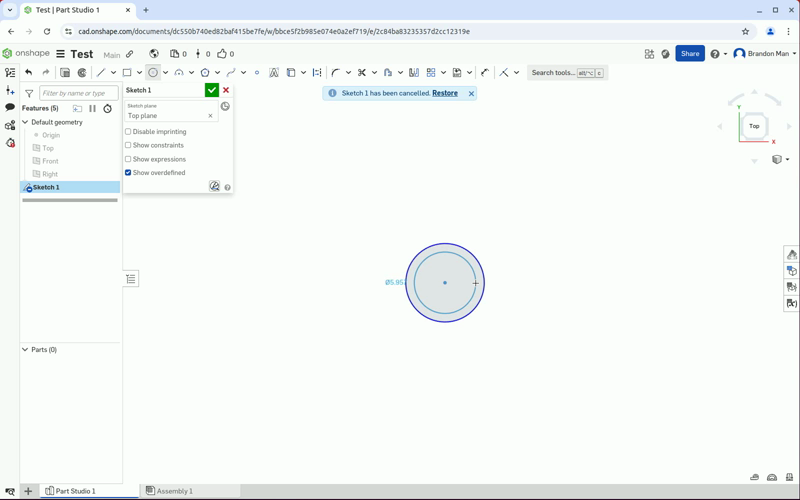
scroll(6)
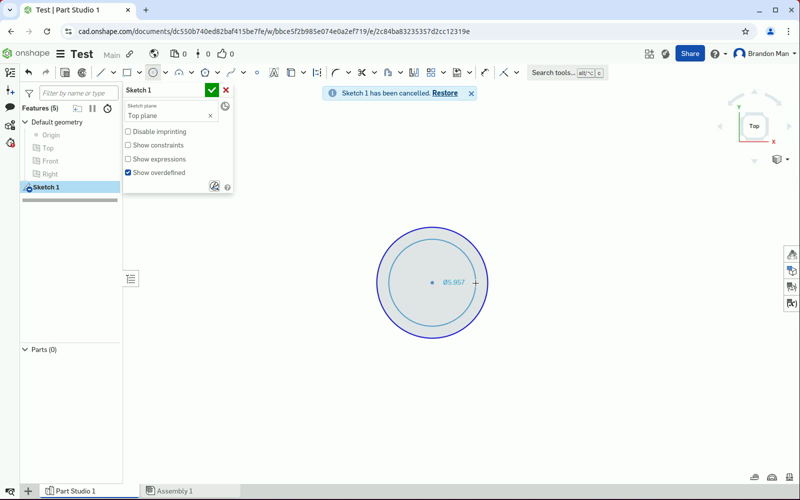
scroll(6)
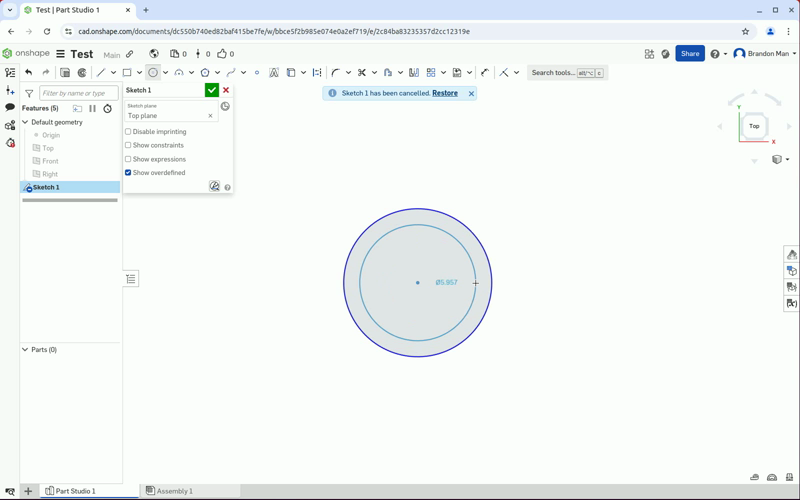
scroll(6)
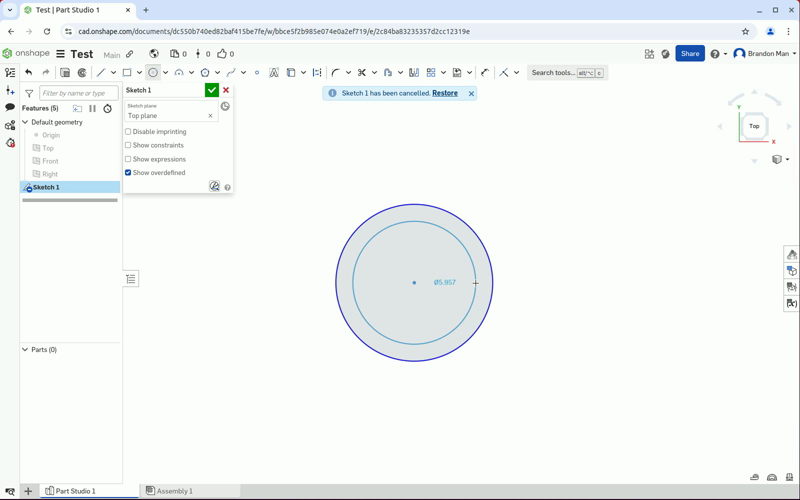
scroll(6)
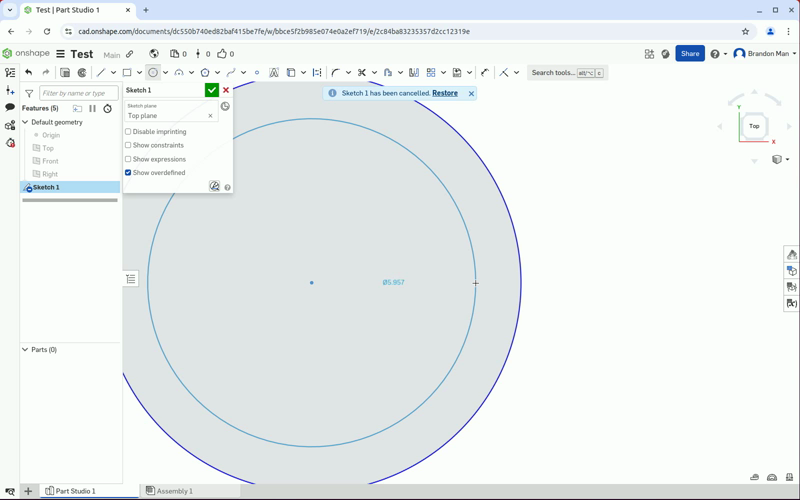
click(475, 282)
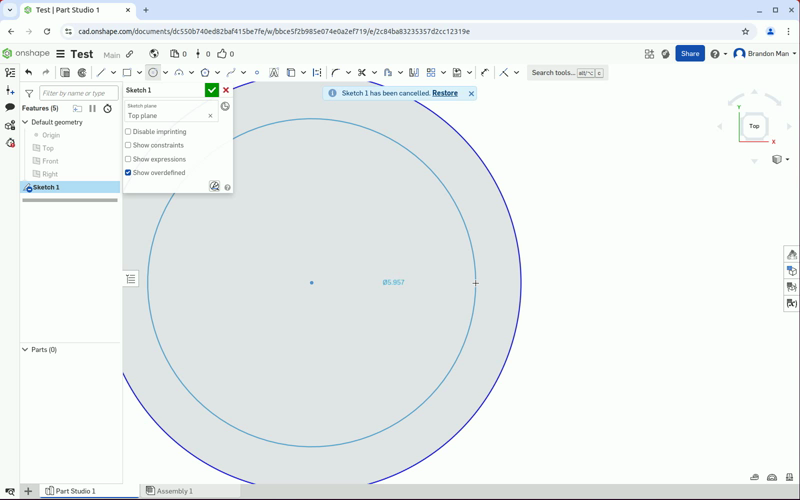
scroll(-6)
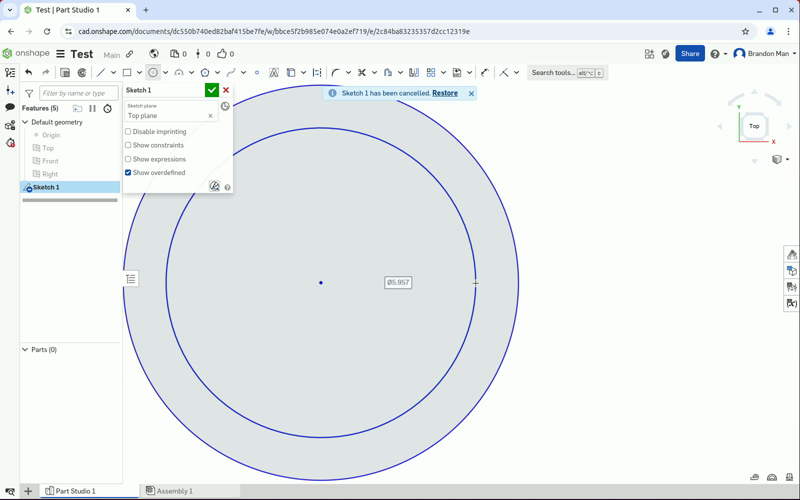
scroll(-6)
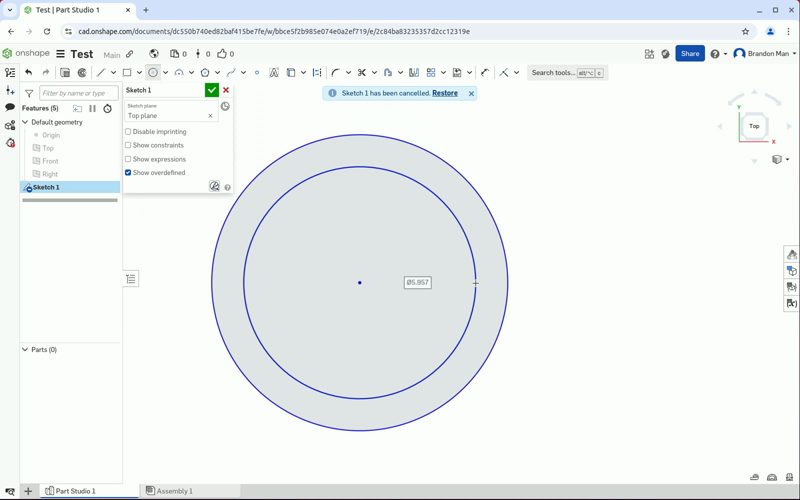
scroll(-6)
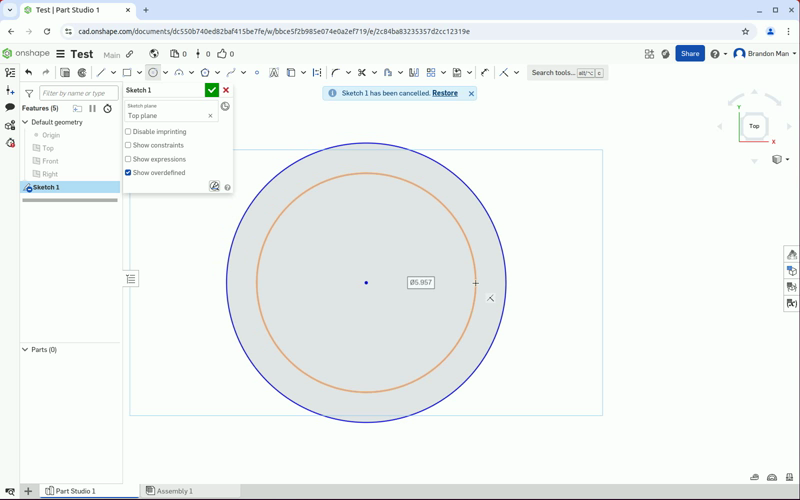
scroll(-6)
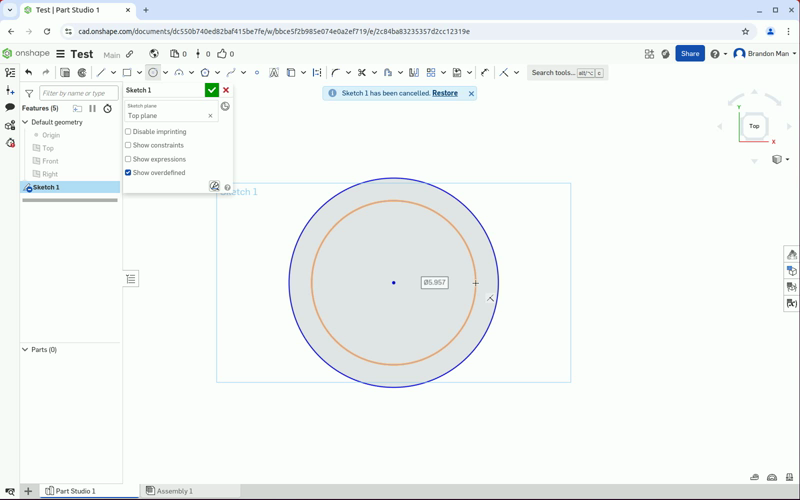
scroll(-6)
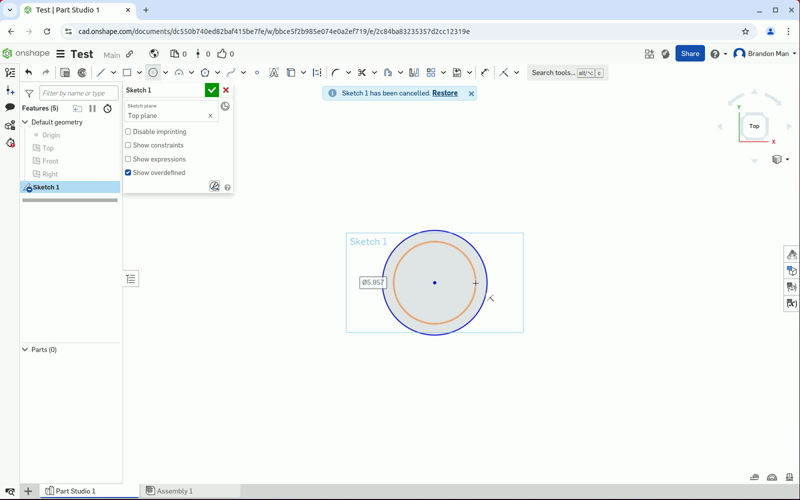
scroll(-6)
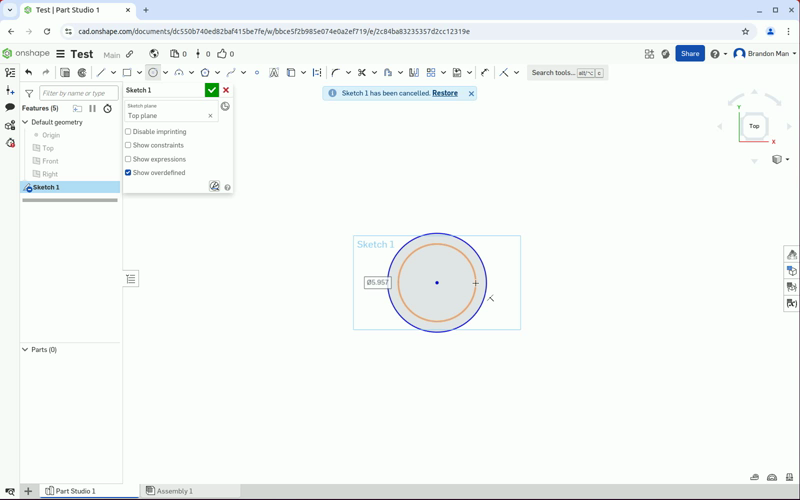
scroll(-6)
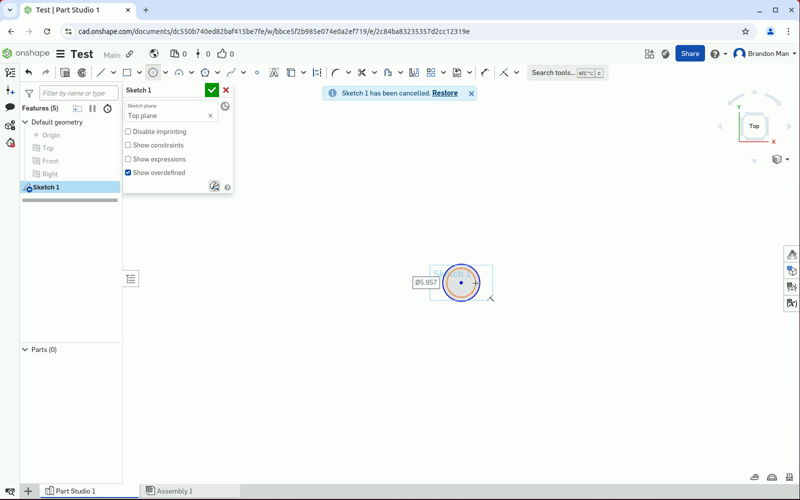
key(esc)
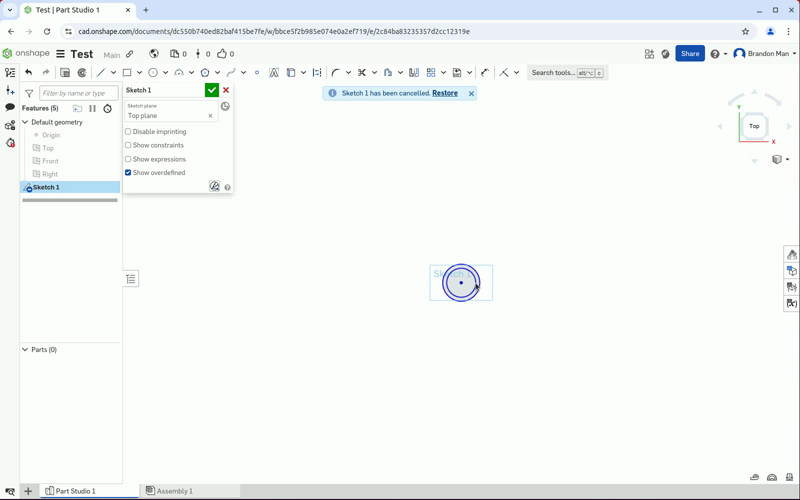
mouse_move(474, 274)
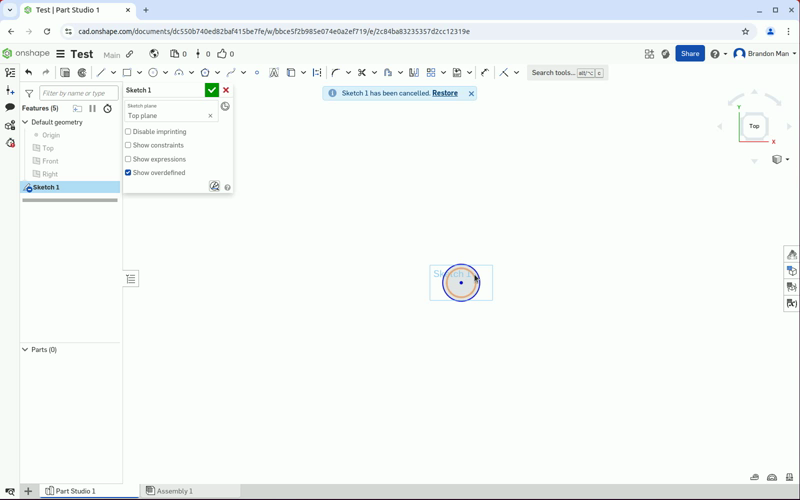
scroll(6)
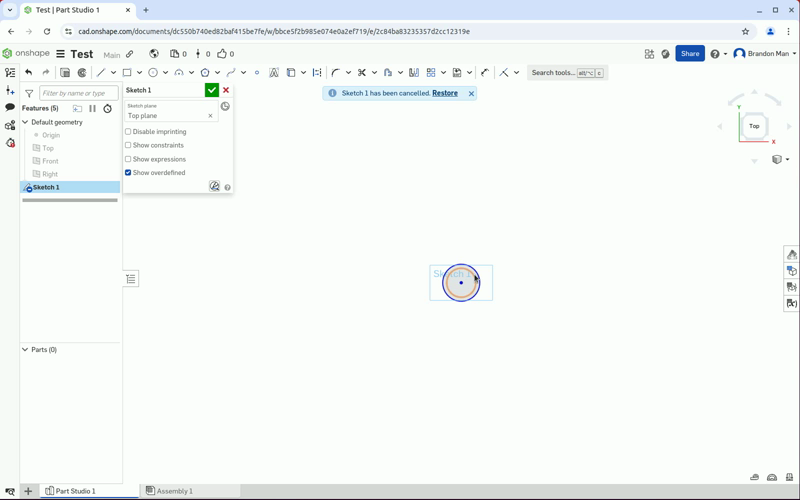
scroll(6)
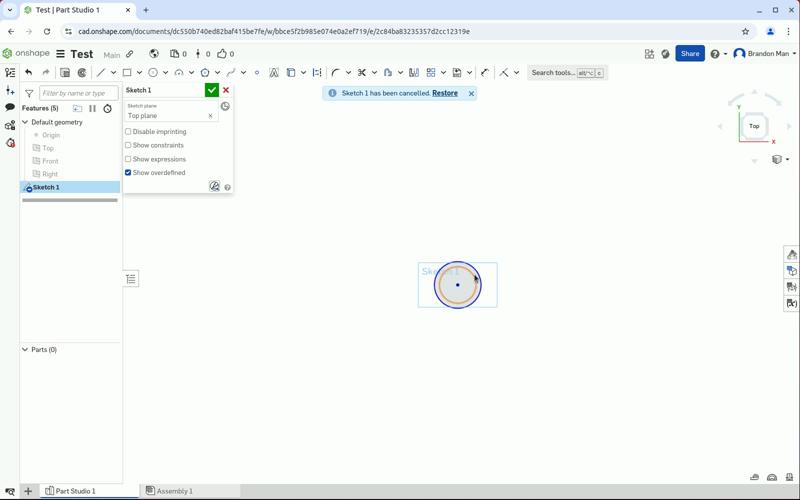
scroll(6)
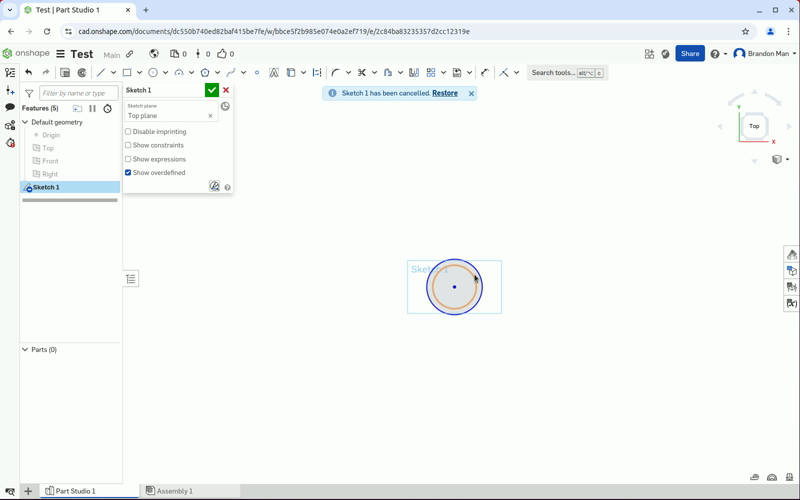
scroll(6)
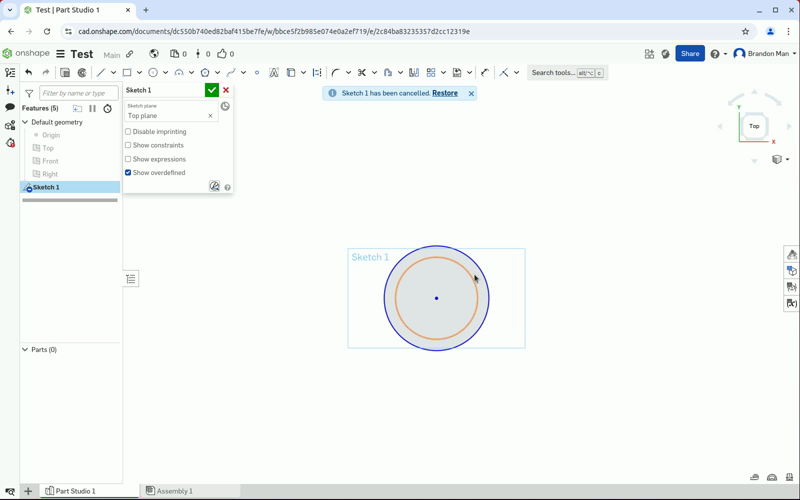
scroll(6)
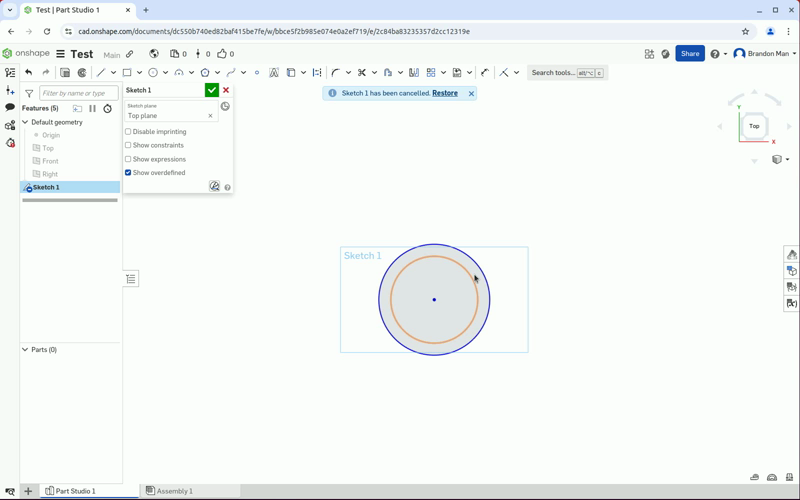
scroll(6)
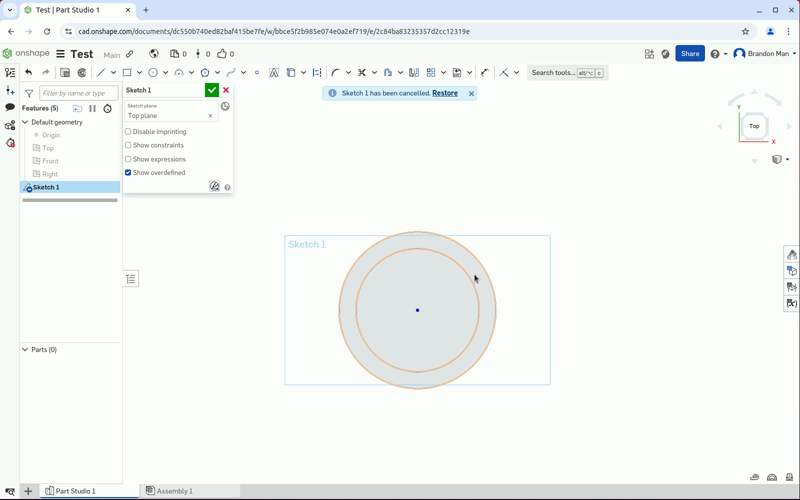
scroll(6)
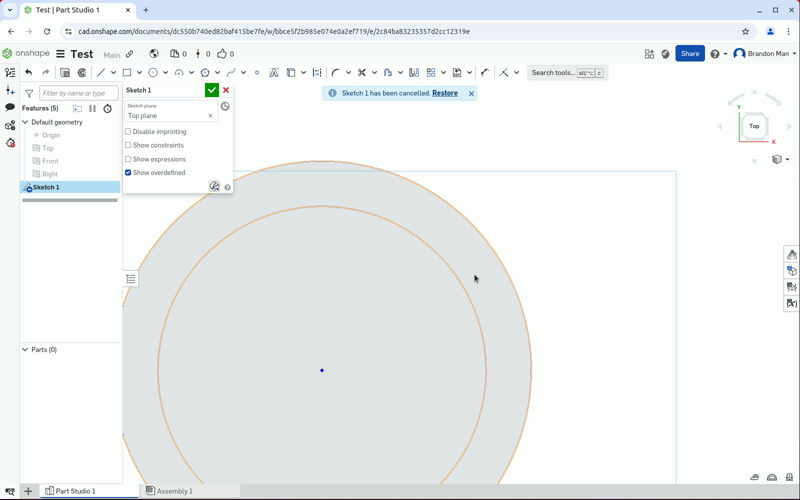
click(474, 274)
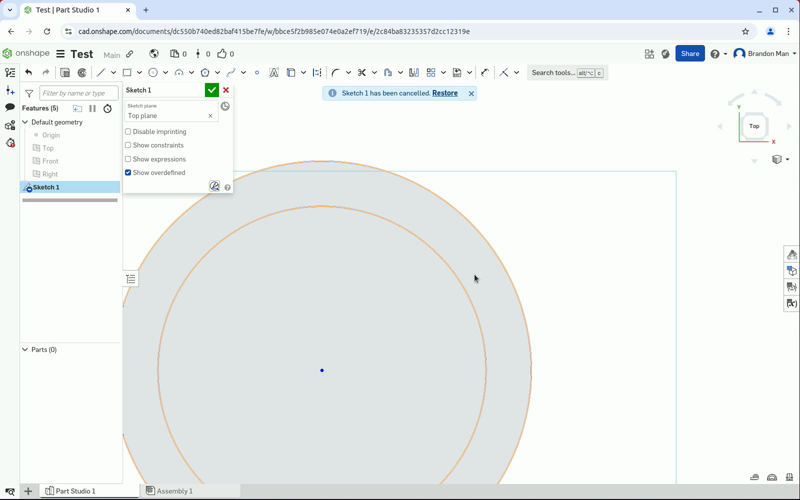
scroll(-6)
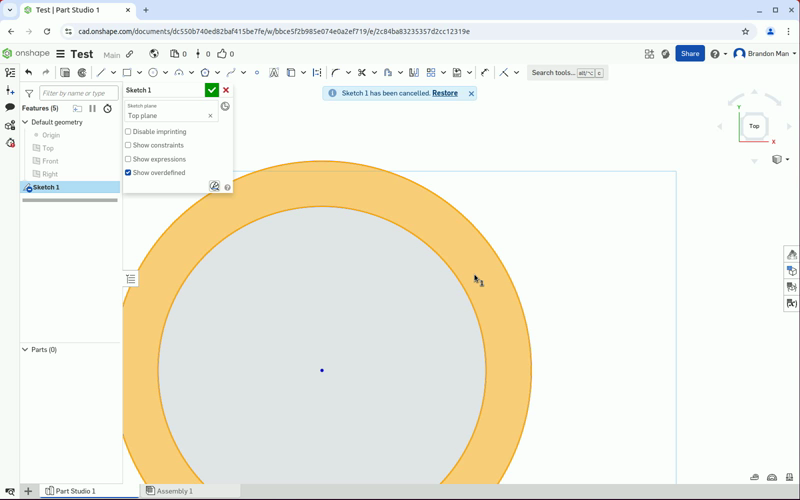
scroll(-6)
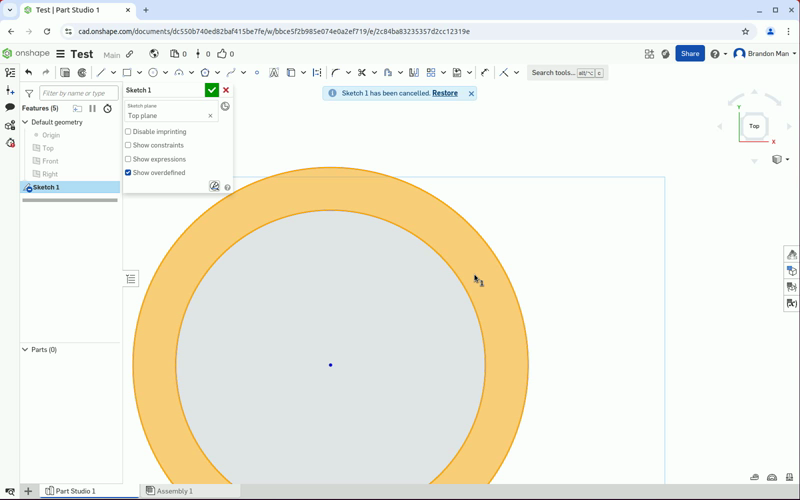
scroll(-6)
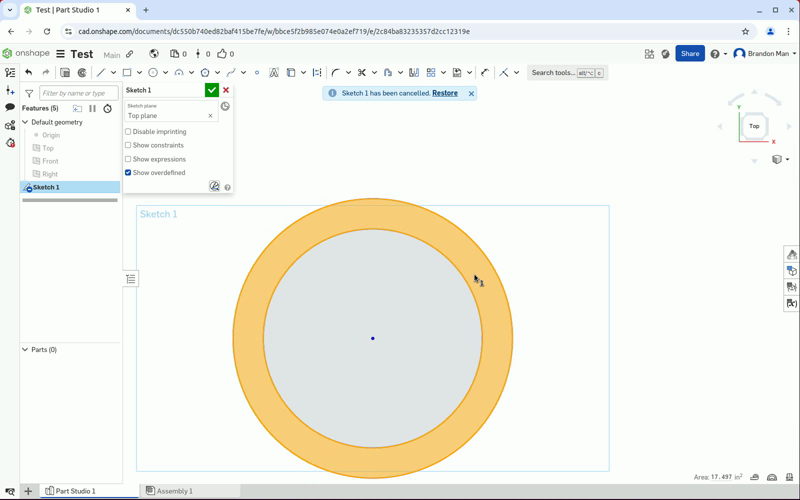
scroll(-6)
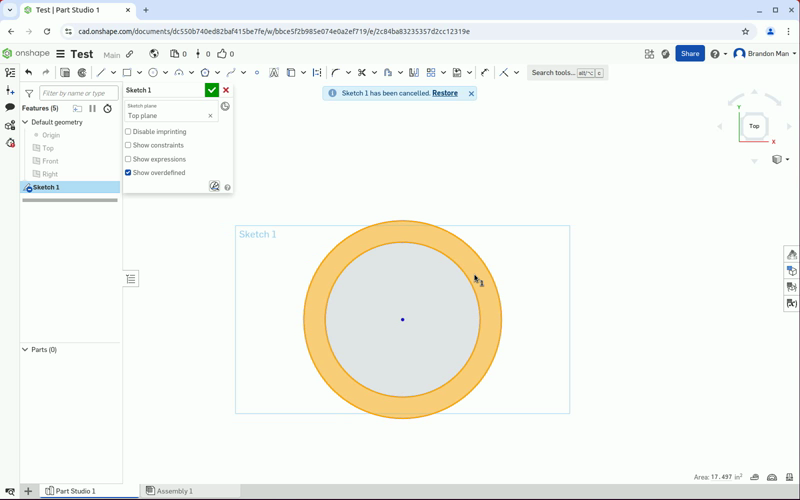
scroll(-6)
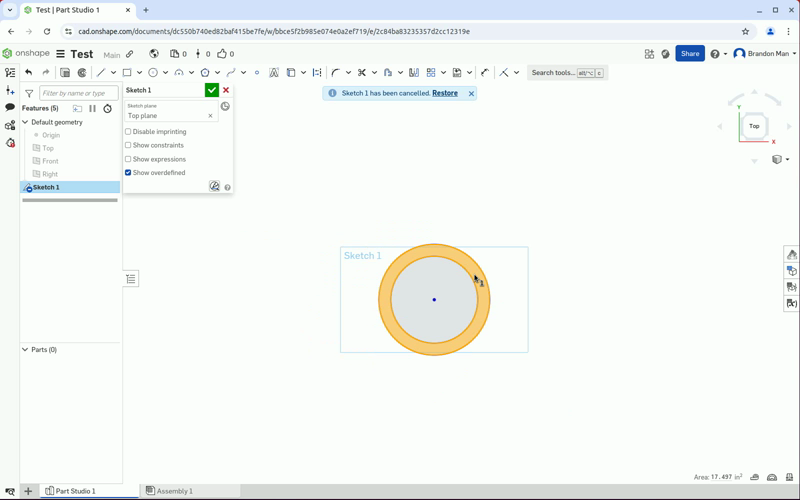
scroll(-6)
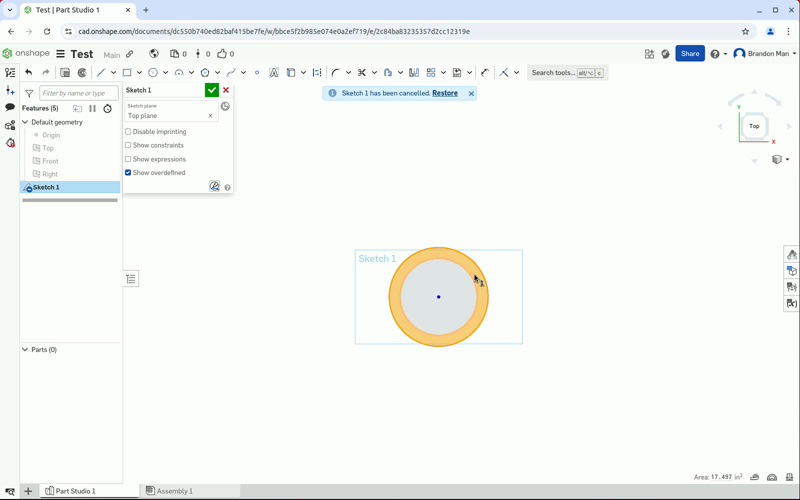
scroll(-6)
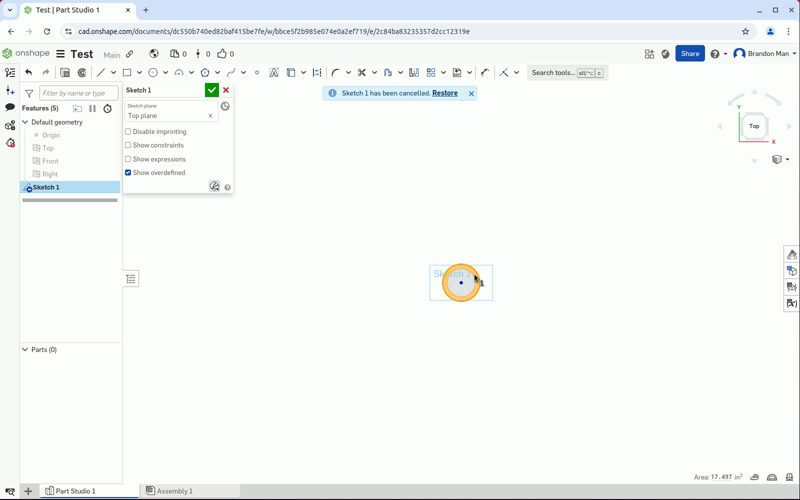
mouse_move(73, 352)
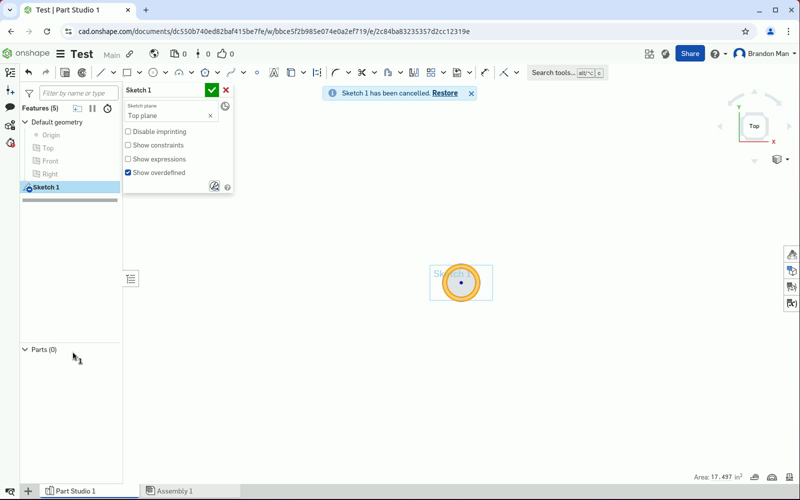
key(shift+y)
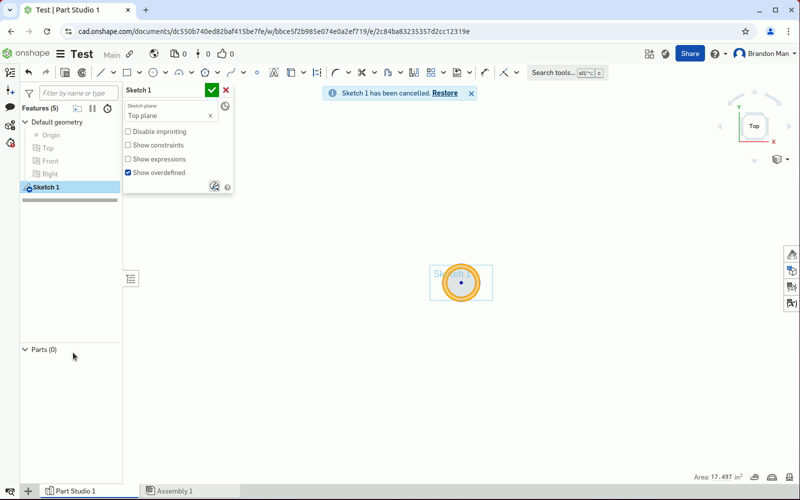
key(shift+e)
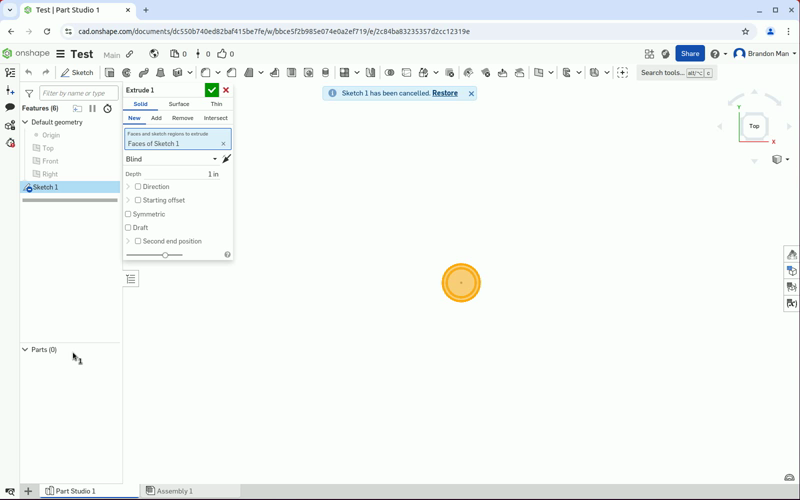
mouse_move(143, 106)
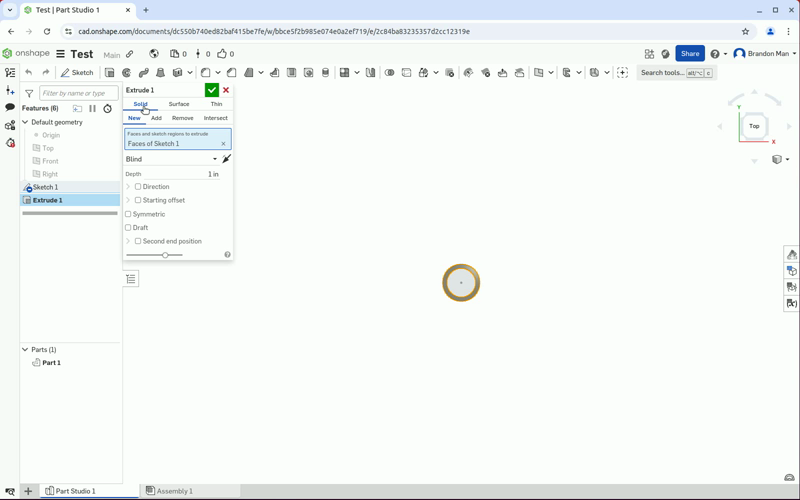
click(143, 106)
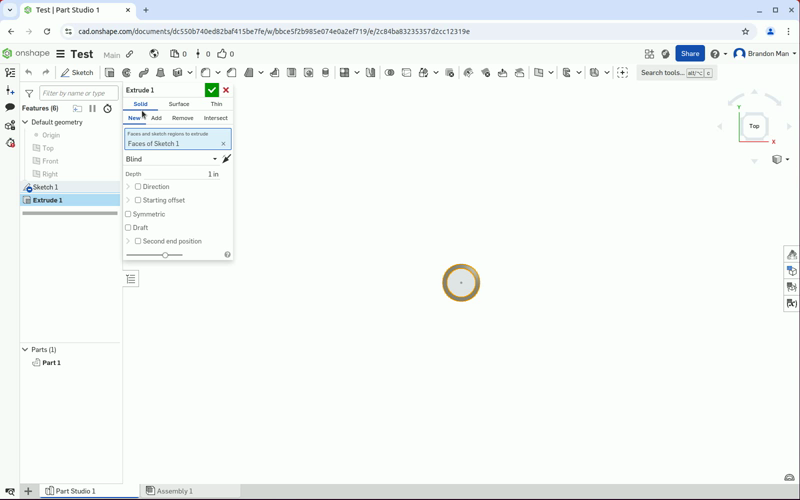
mouse_move(137, 120)
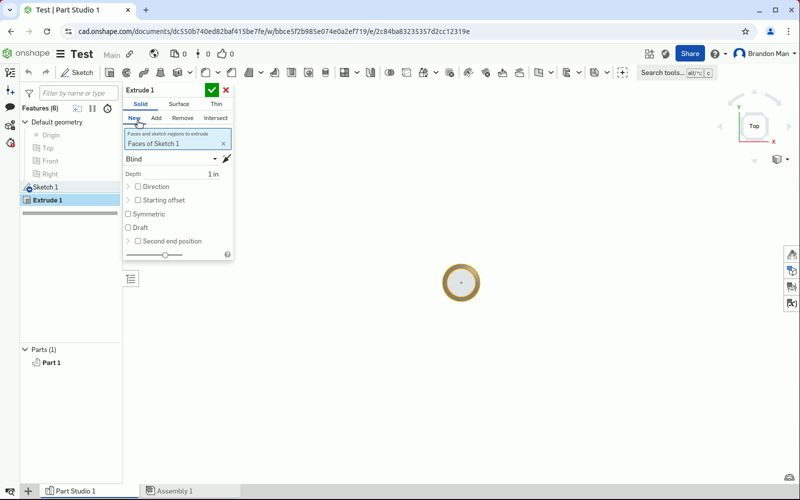
click(137, 120)
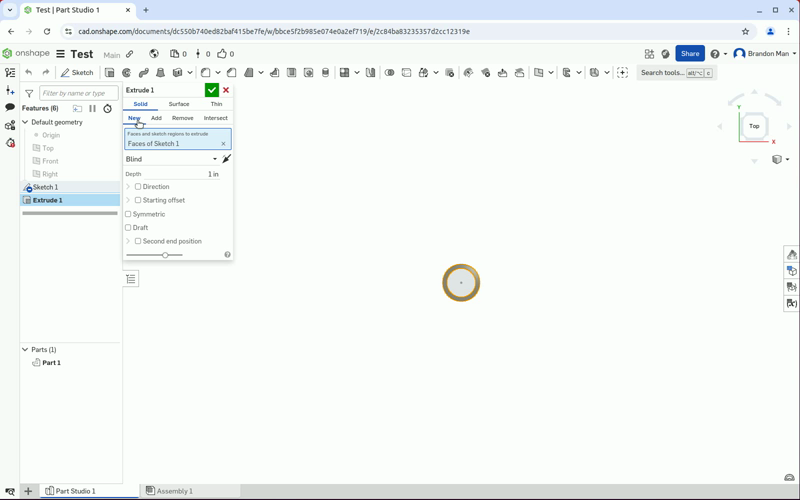
key(tab, 4)
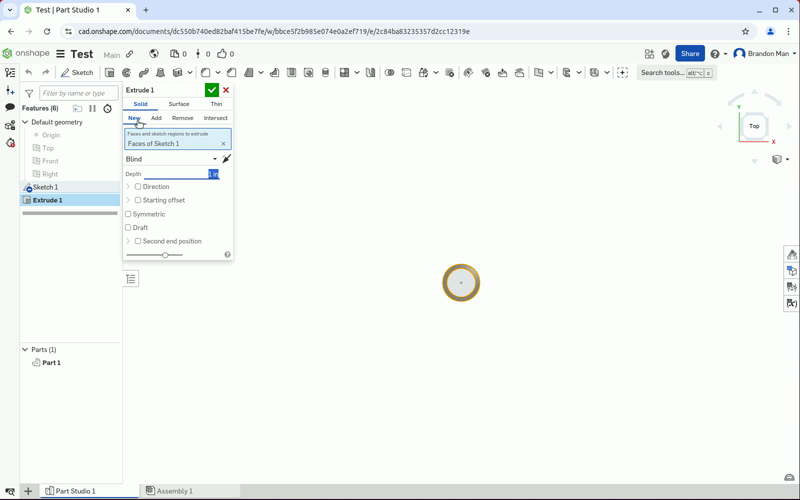
text(23.108)
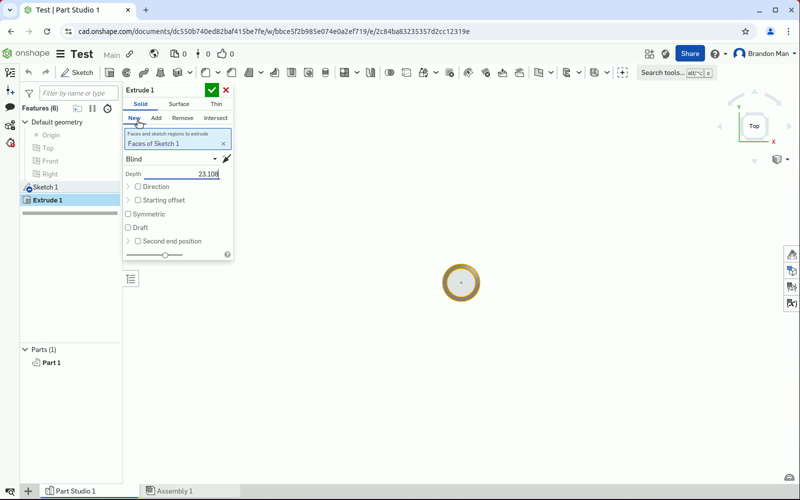
key(enter)
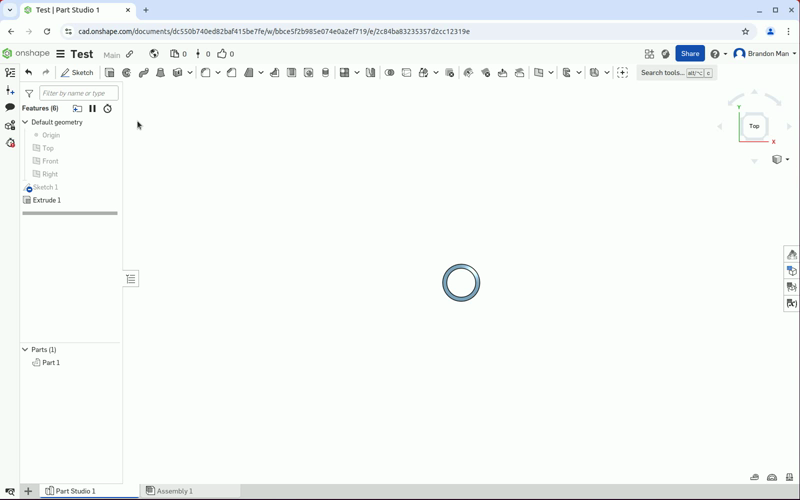
key(shift+h)
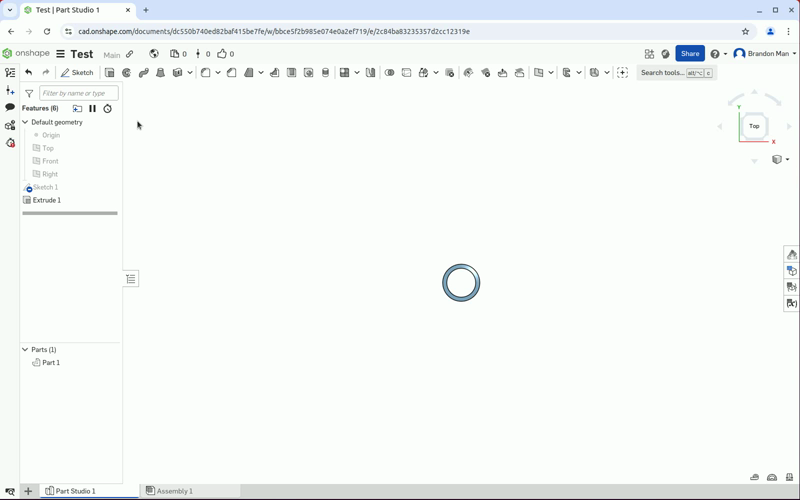
key(shift+h)
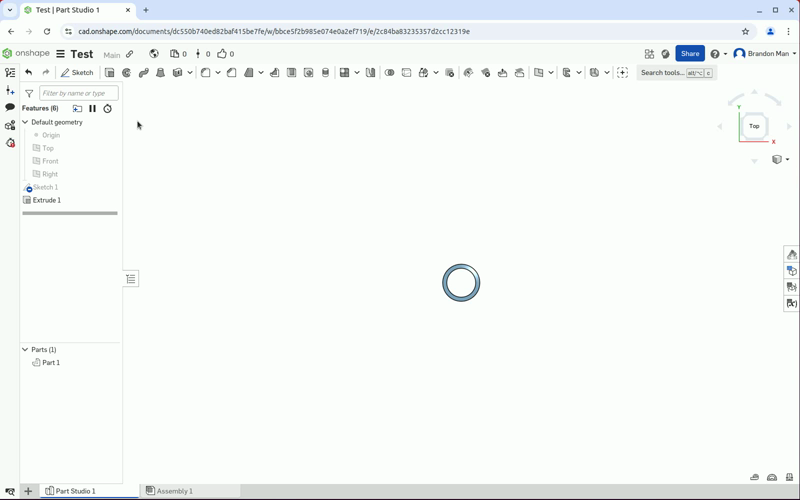
mouse_move(73, 189)
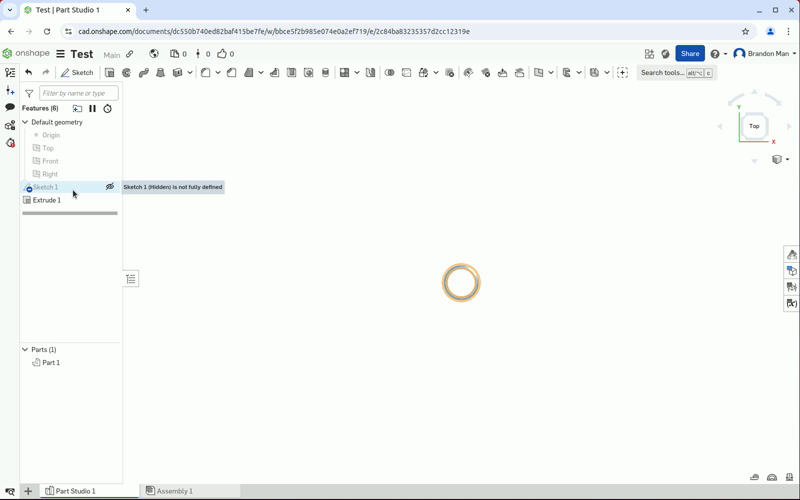
click(73, 189)
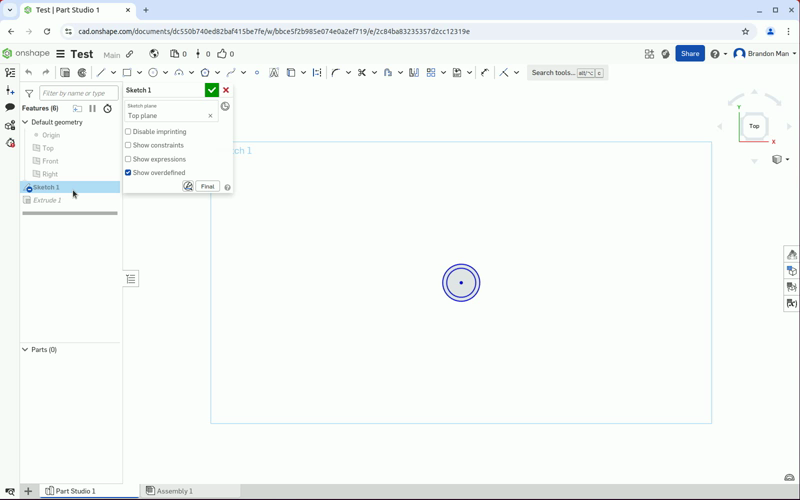
mouse_move(229, 92)
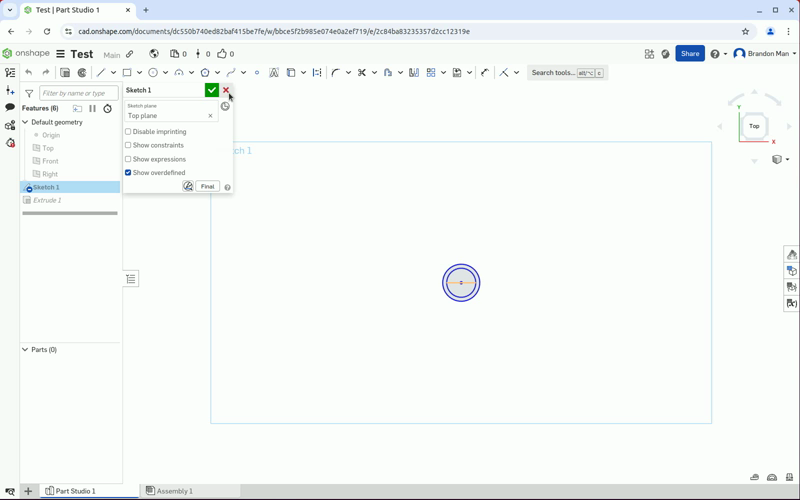
click(229, 92)
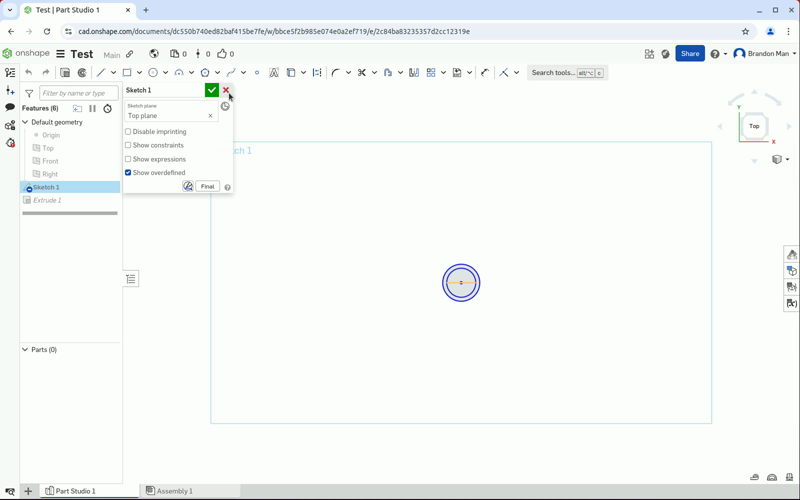
key(shift+s)
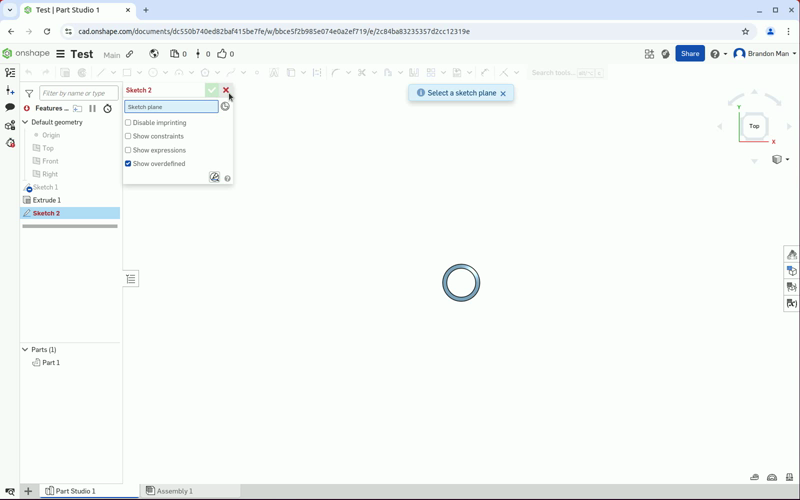
mouse_move(73, 150)
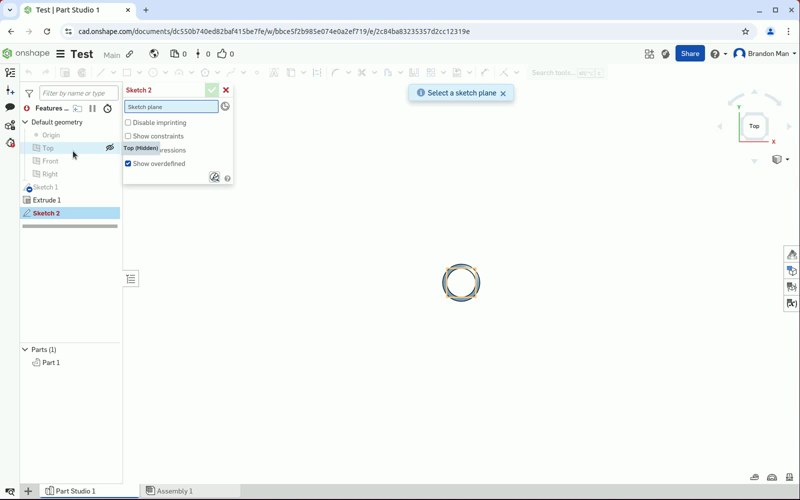
click(73, 150)
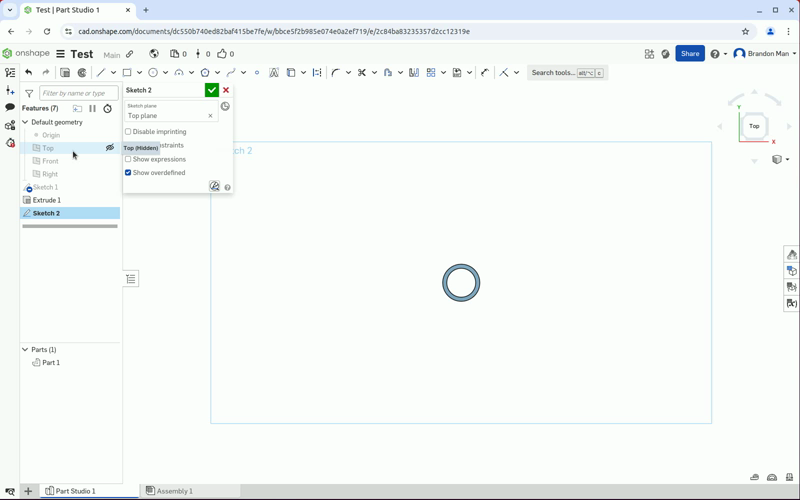
mouse_move(73, 352)
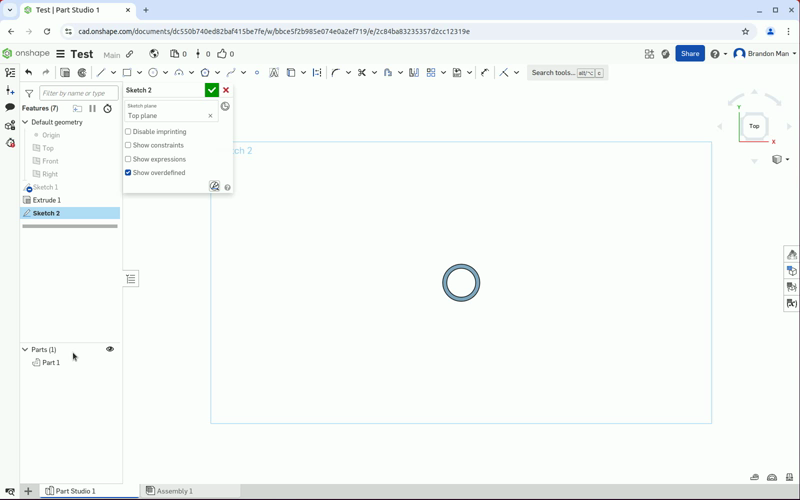
key(y)
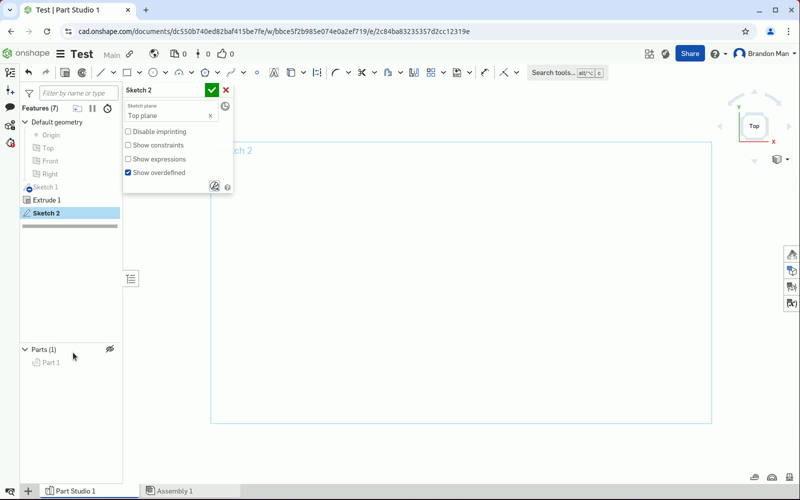
key(c)
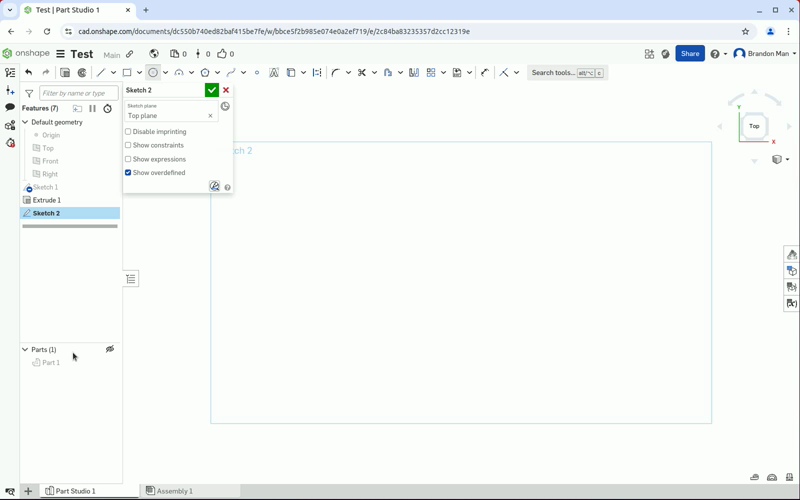
key_down(shift)
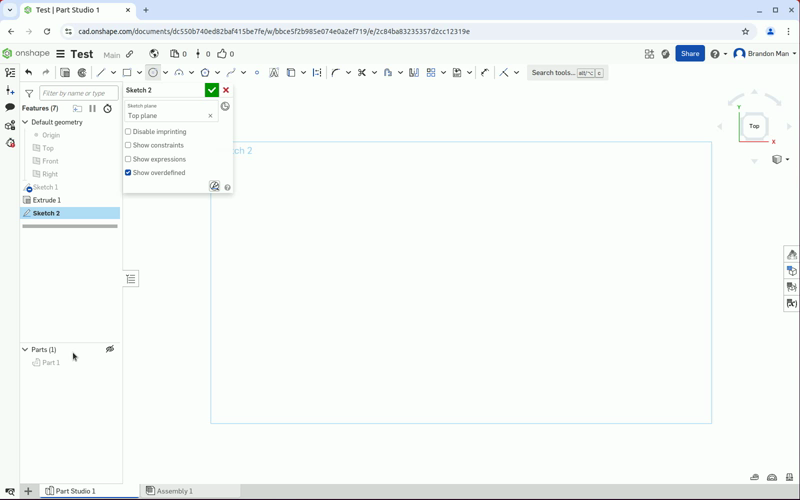
mouse_move(461, 282)
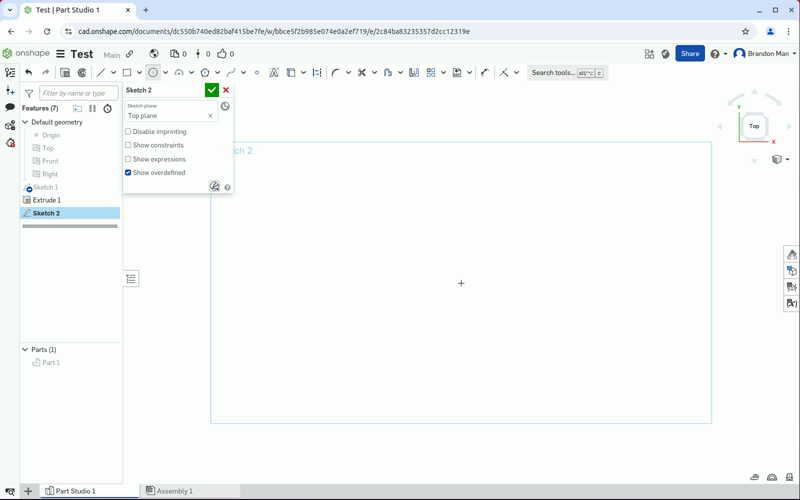
click(461, 282)
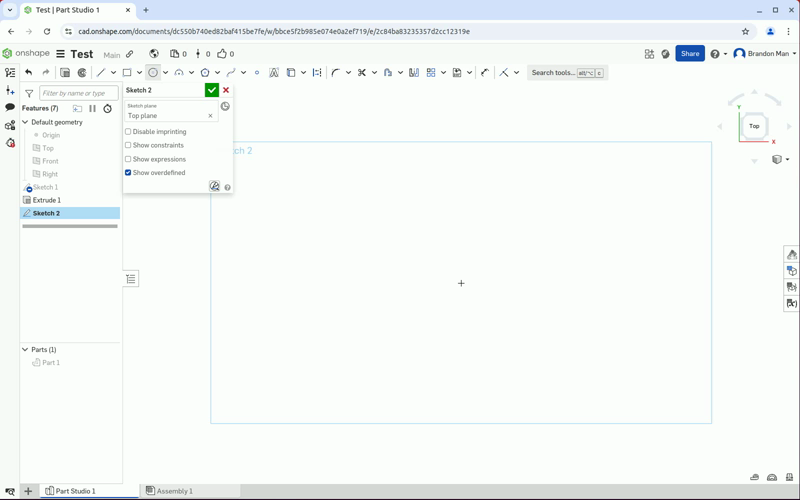
key_up(shift)
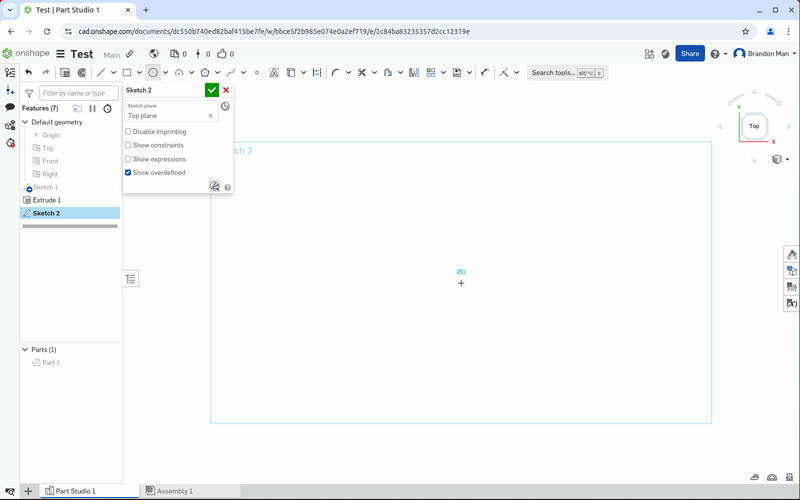
mouse_move(476, 282)
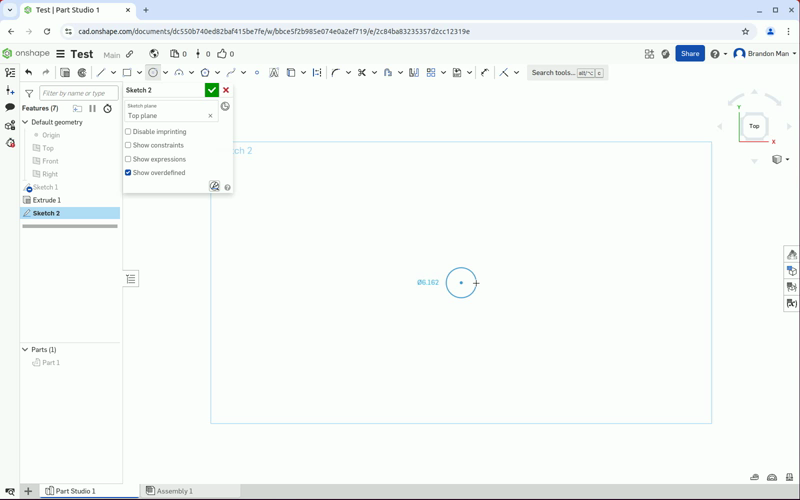
click(476, 282)
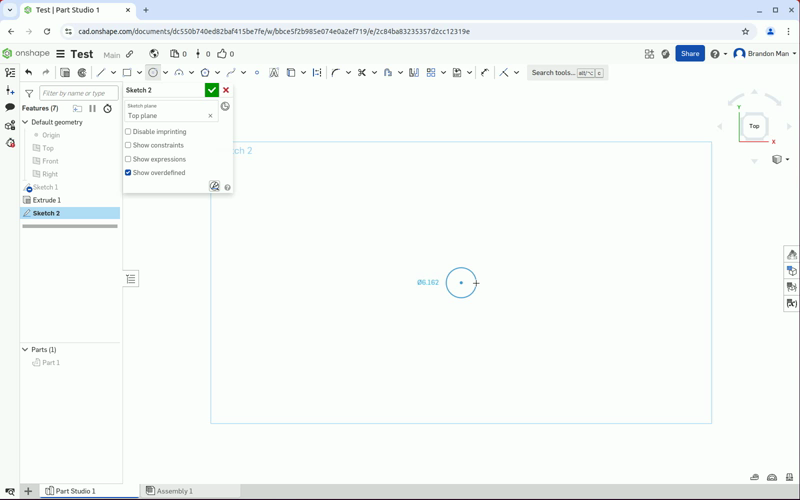
key(esc)
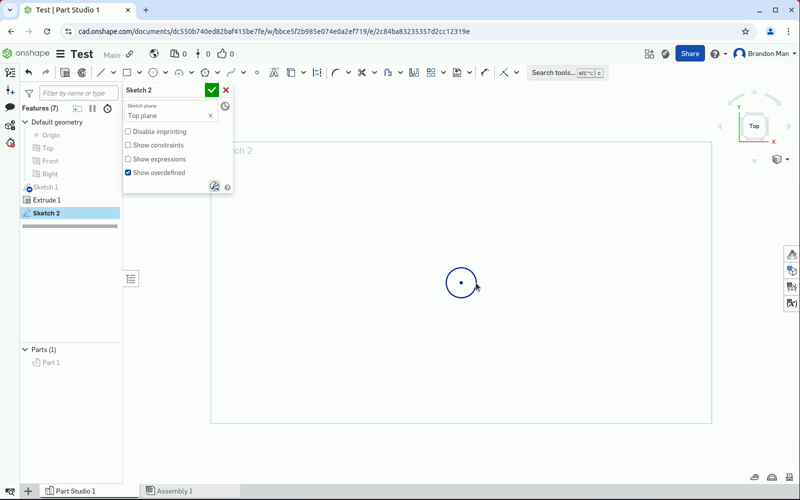
key(c)
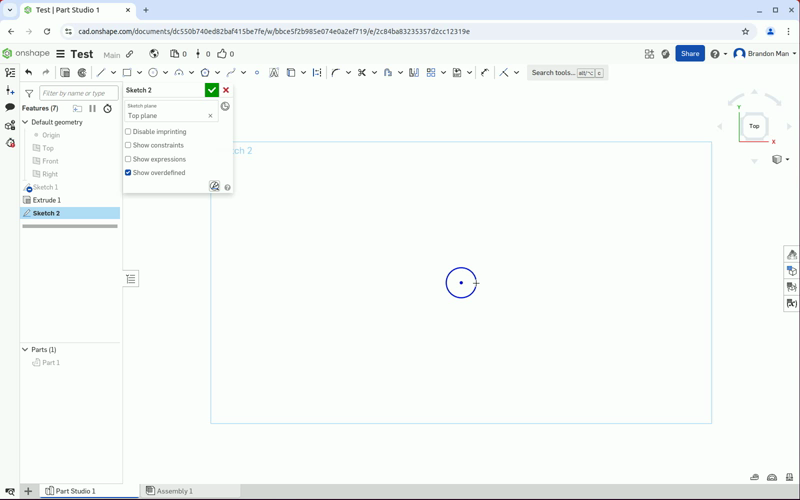
key_down(shift)
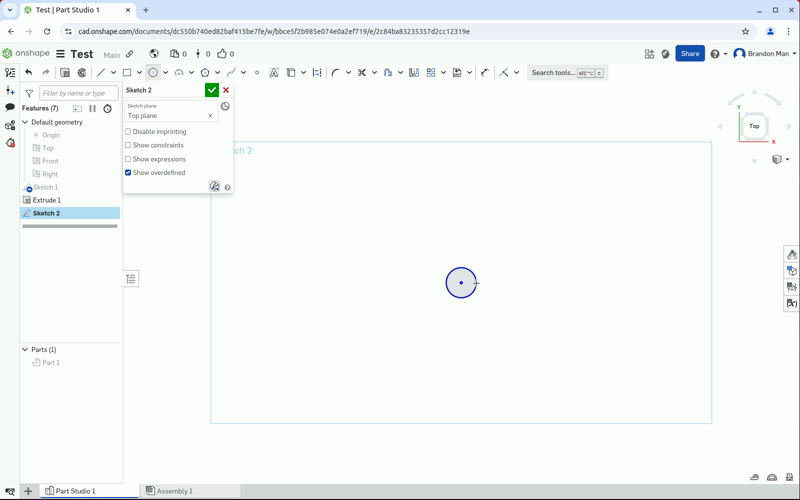
mouse_move(461, 282)
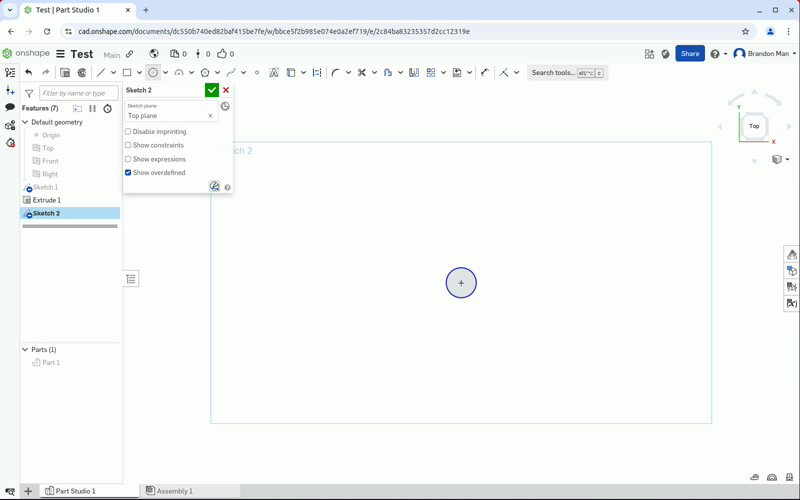
click(461, 282)
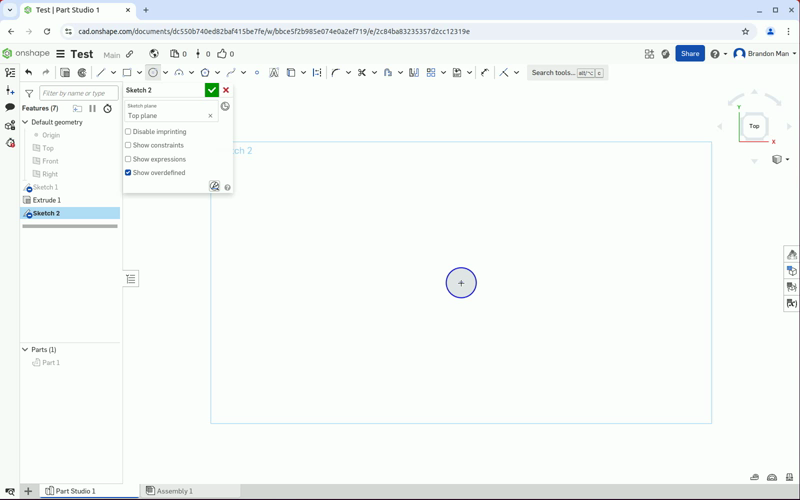
key_up(shift)
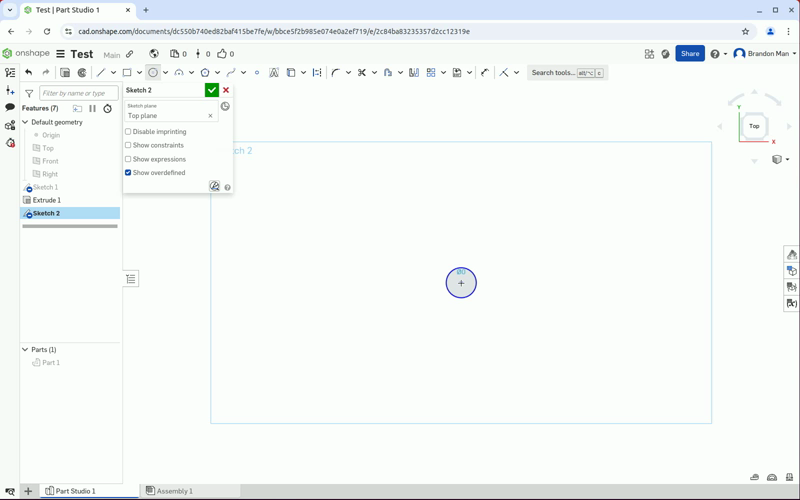
mouse_move(474, 282)
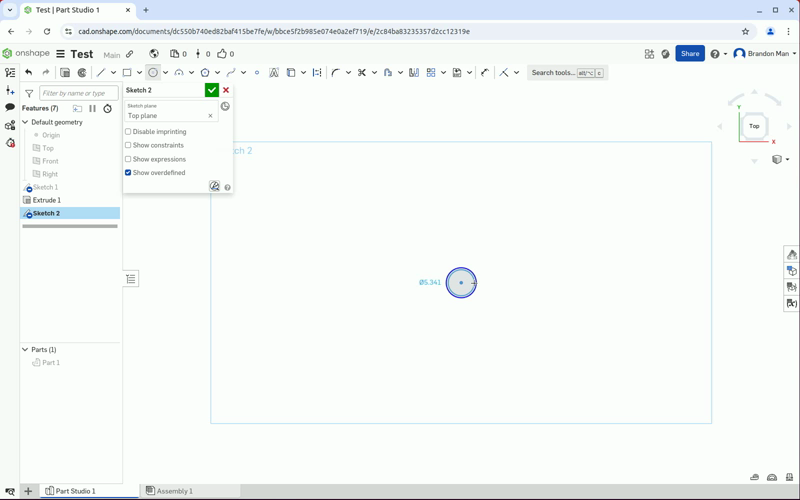
scroll(6)
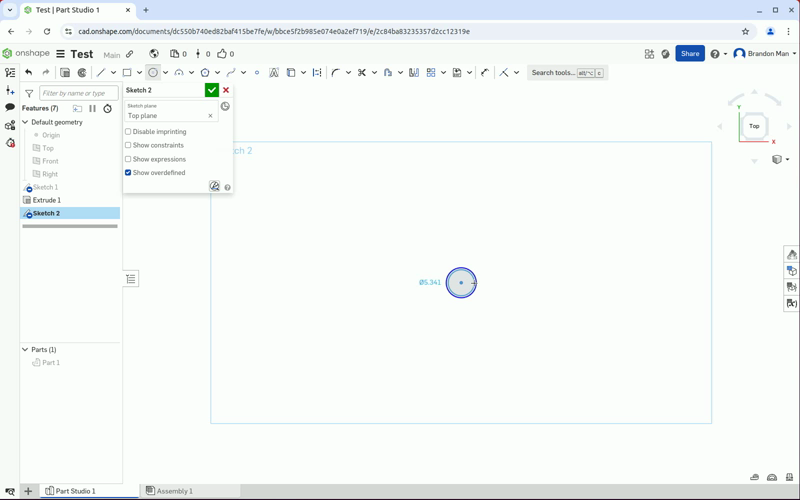
scroll(6)
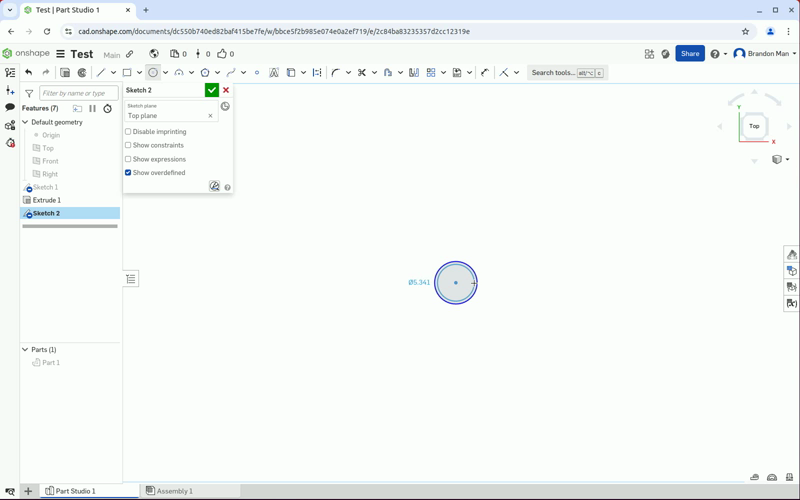
scroll(6)
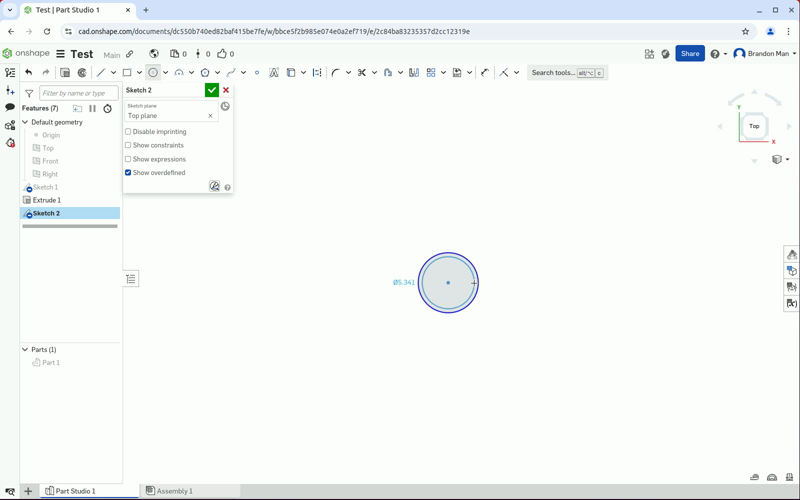
scroll(6)
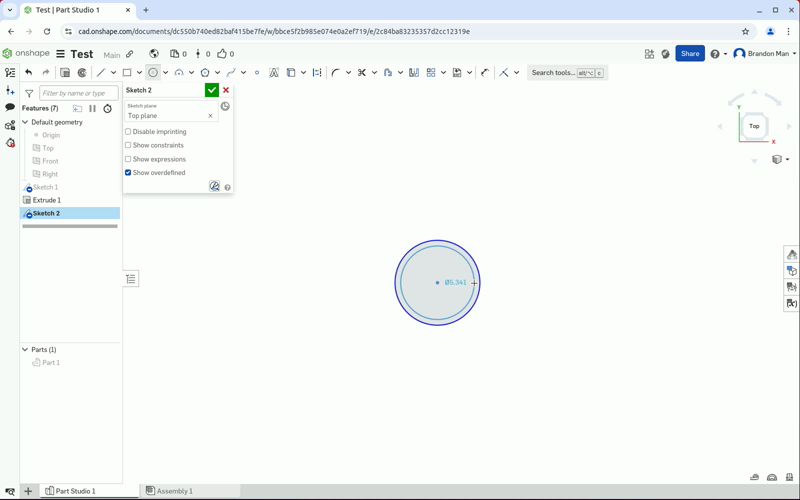
scroll(6)
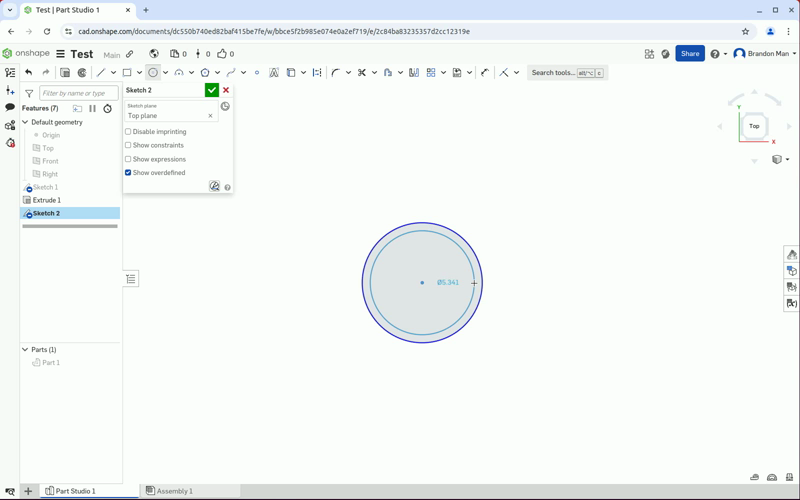
scroll(6)
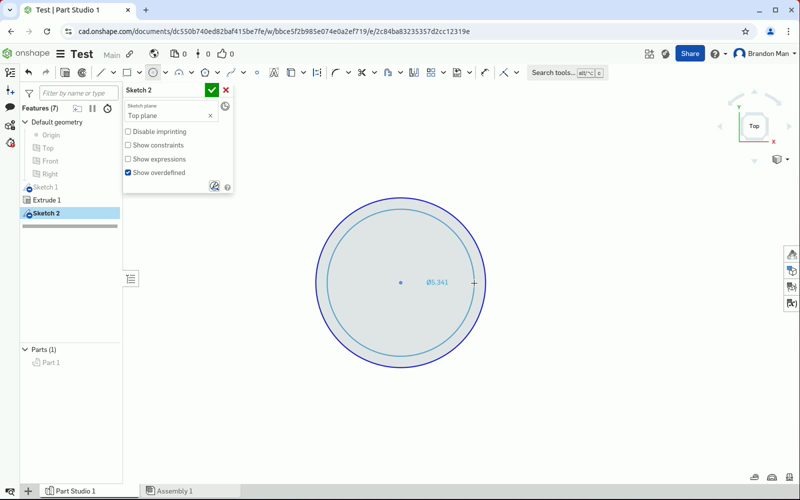
scroll(6)
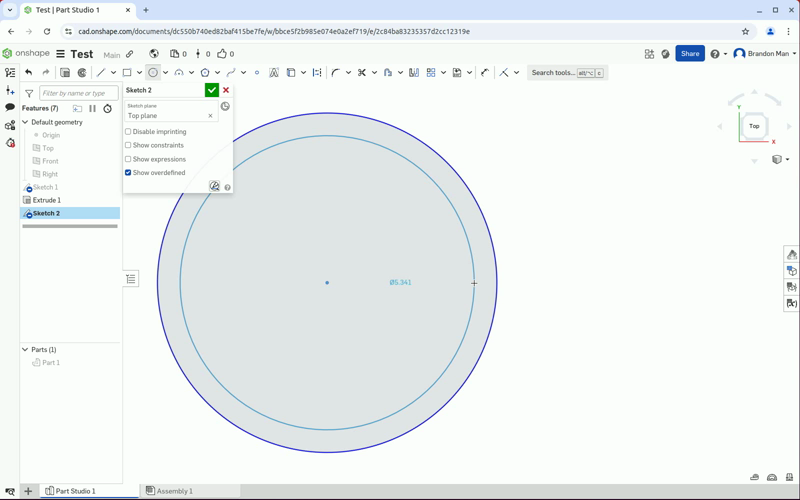
click(474, 282)
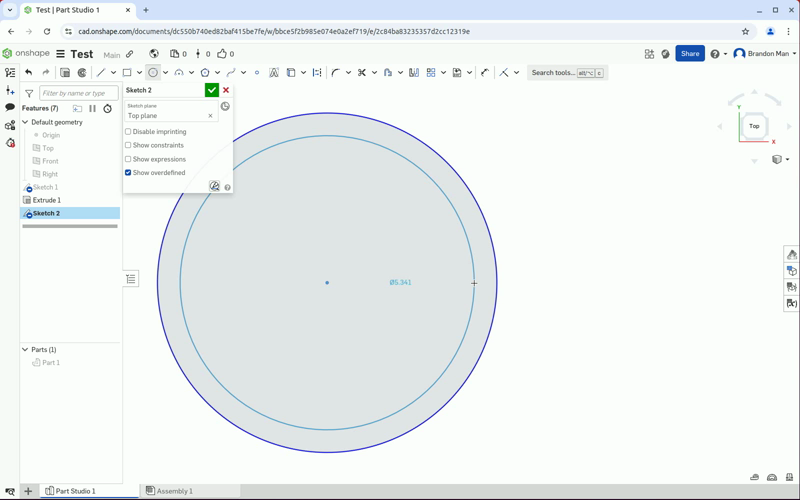
scroll(-6)
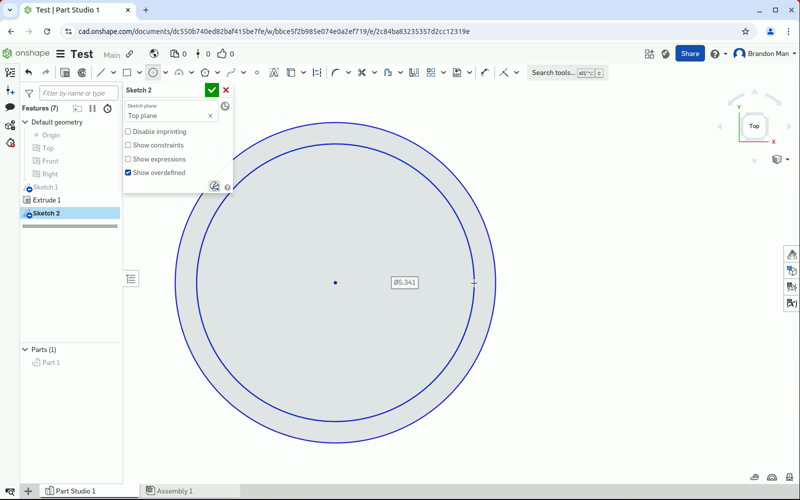
scroll(-6)
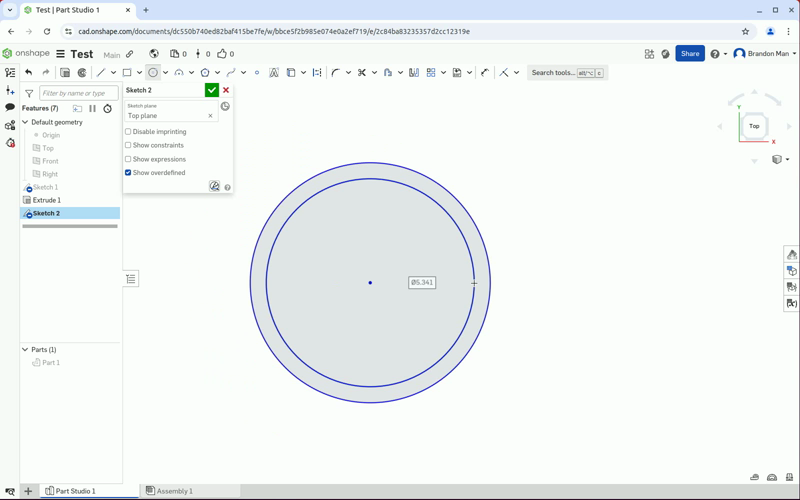
scroll(-6)
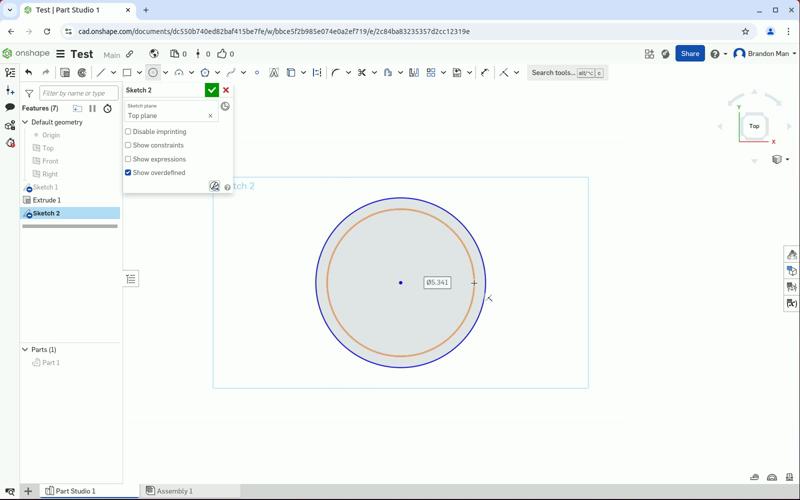
scroll(-6)
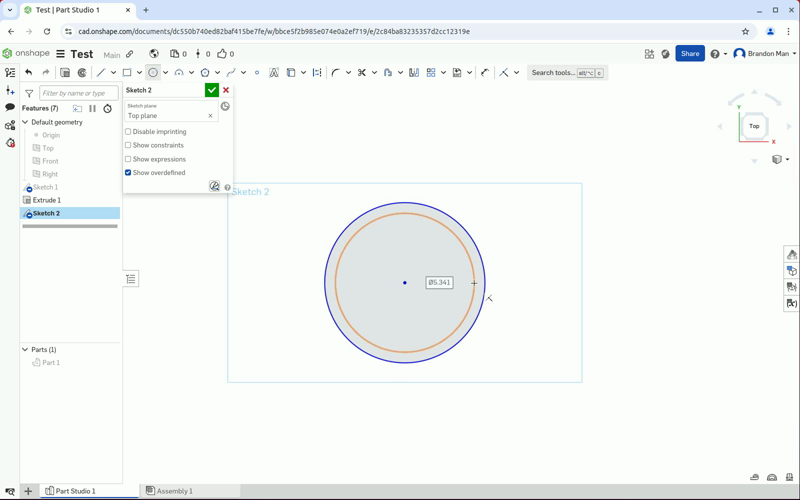
scroll(-6)
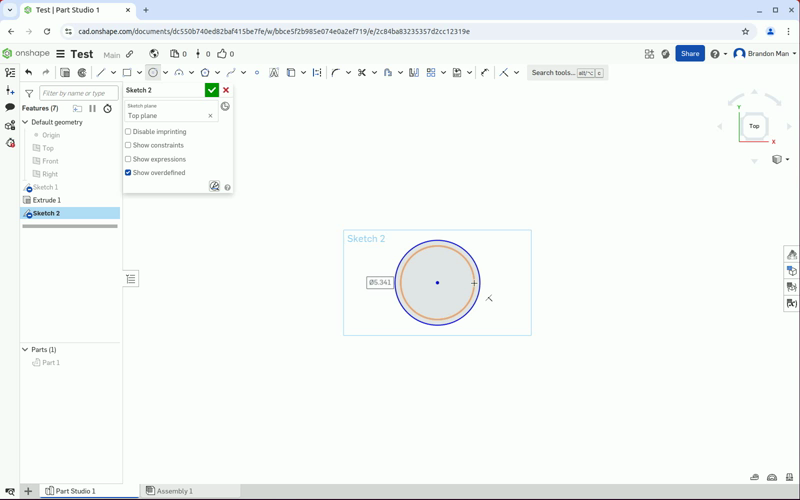
scroll(-6)
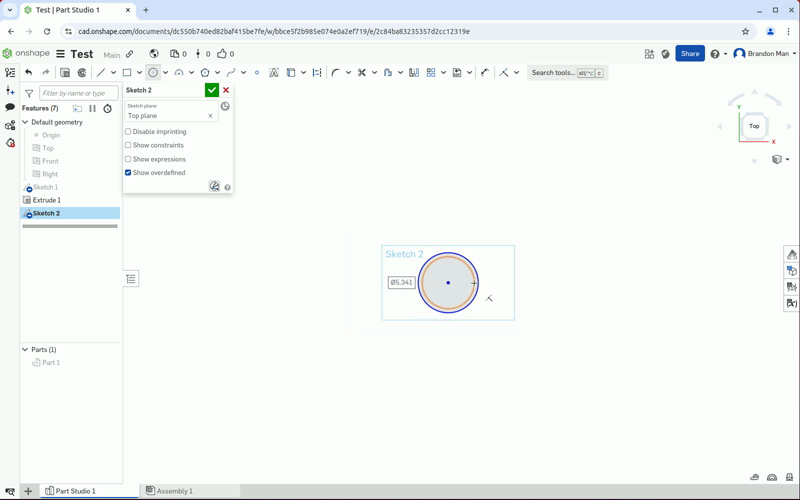
scroll(-6)
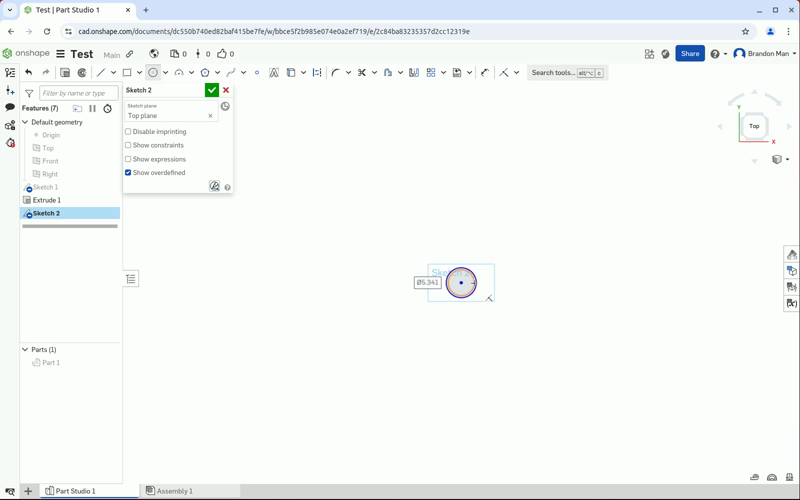
key(esc)
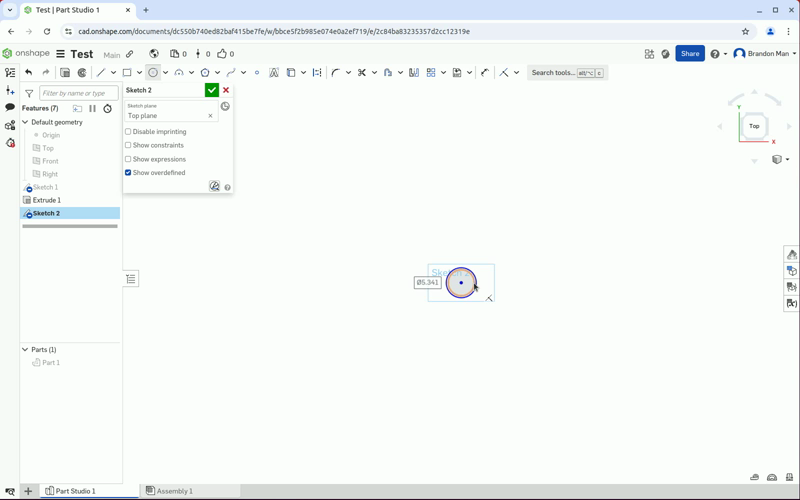
mouse_move(450, 275)
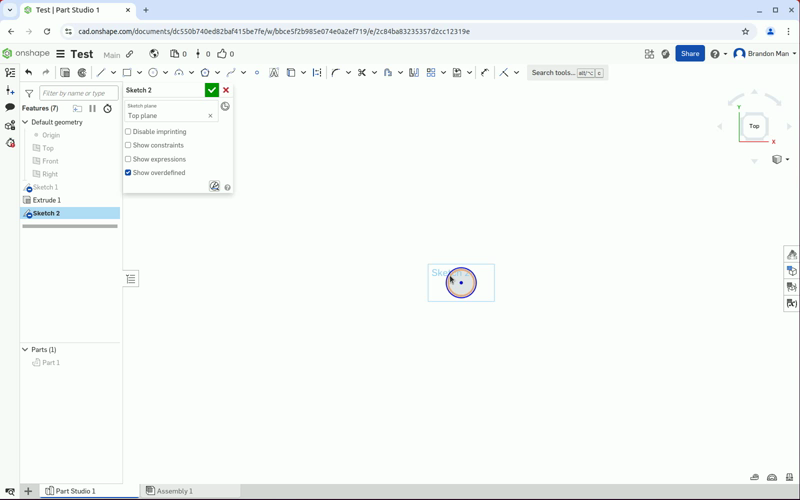
scroll(6)
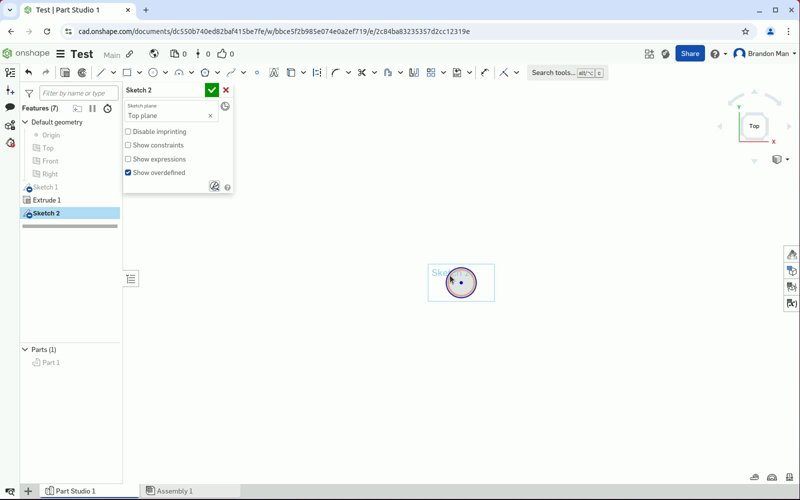
scroll(6)
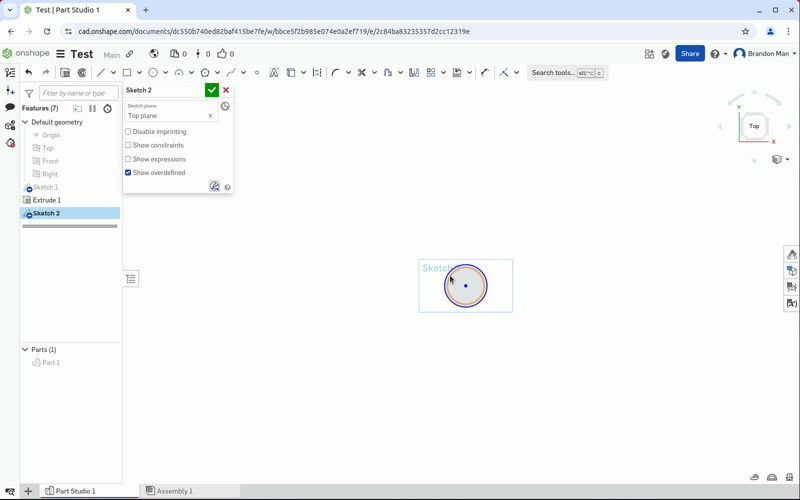
scroll(6)
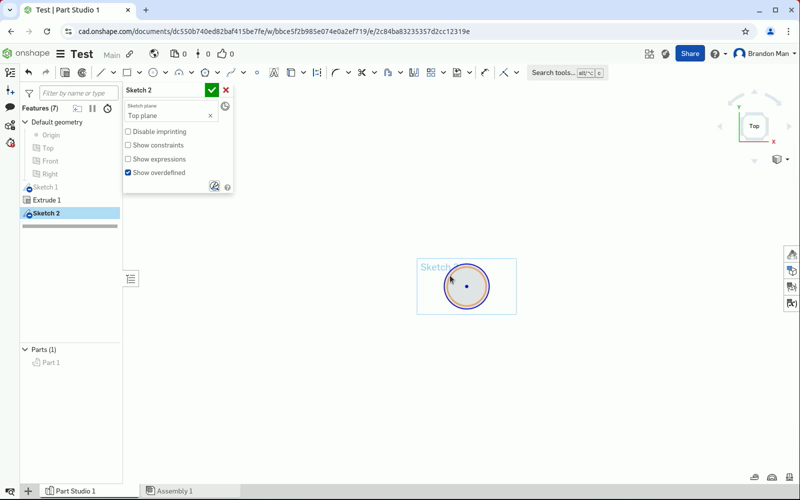
scroll(6)
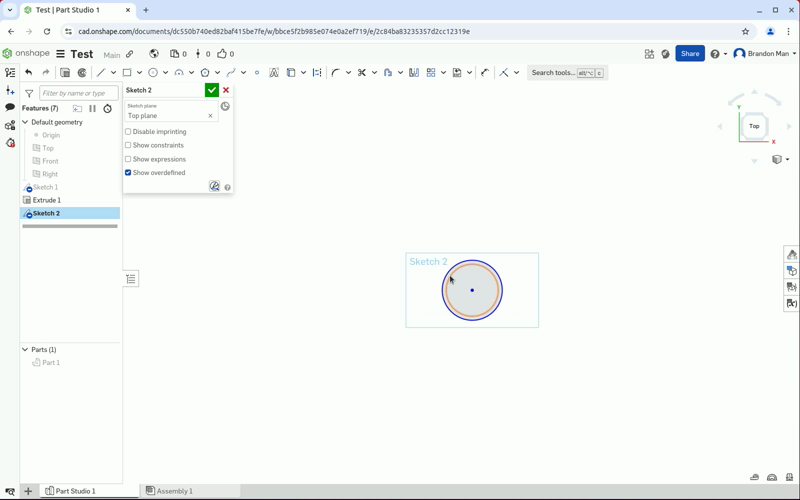
scroll(6)
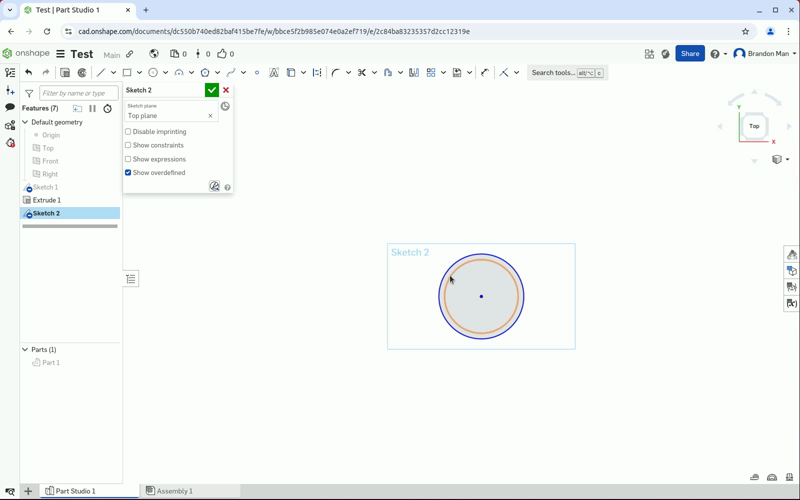
scroll(6)
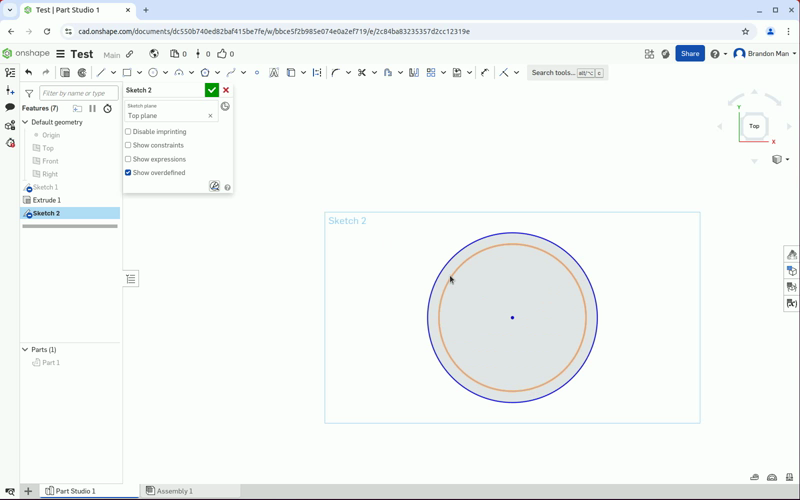
scroll(6)
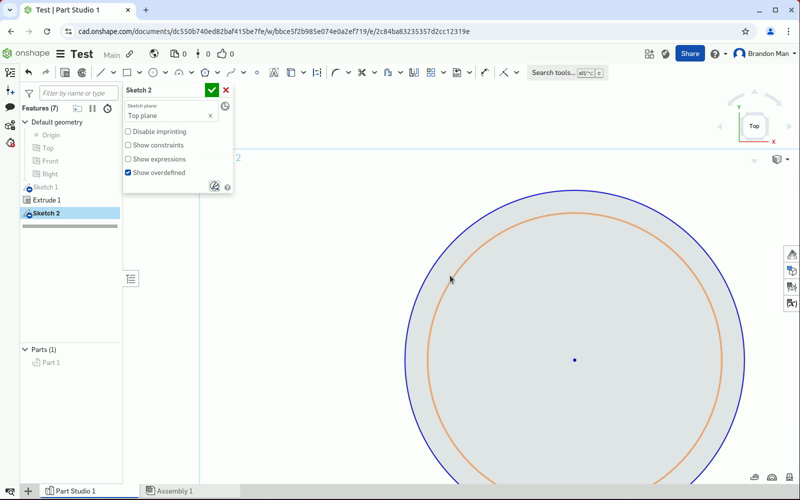
click(450, 275)
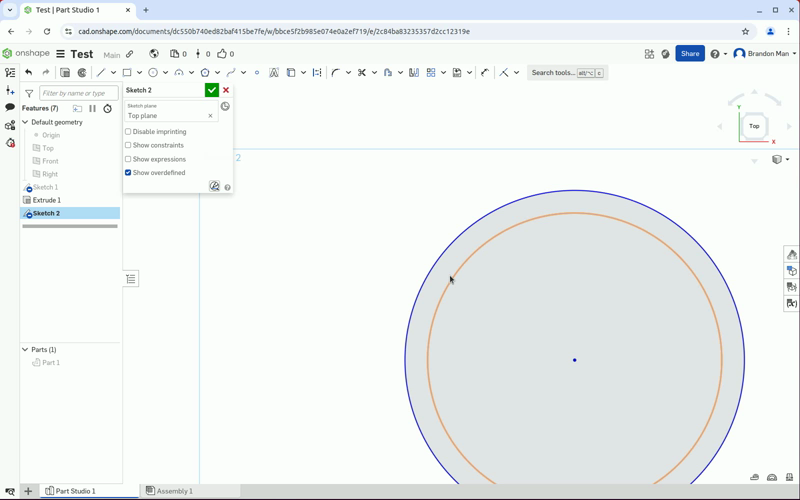
scroll(-6)
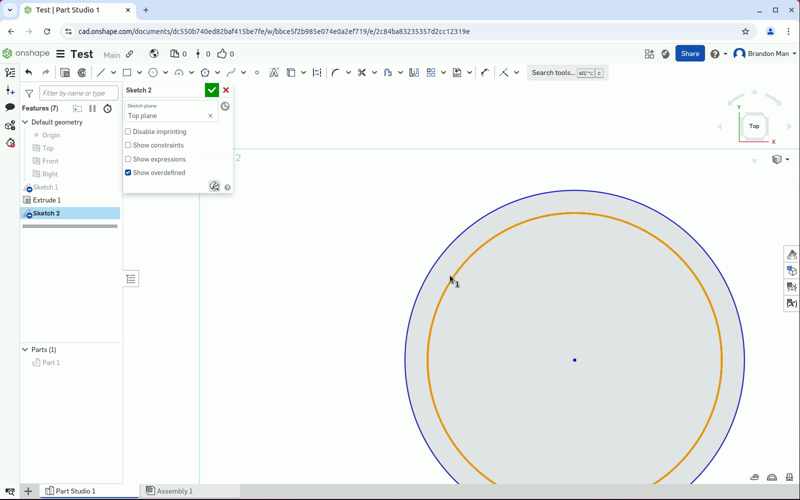
scroll(-6)
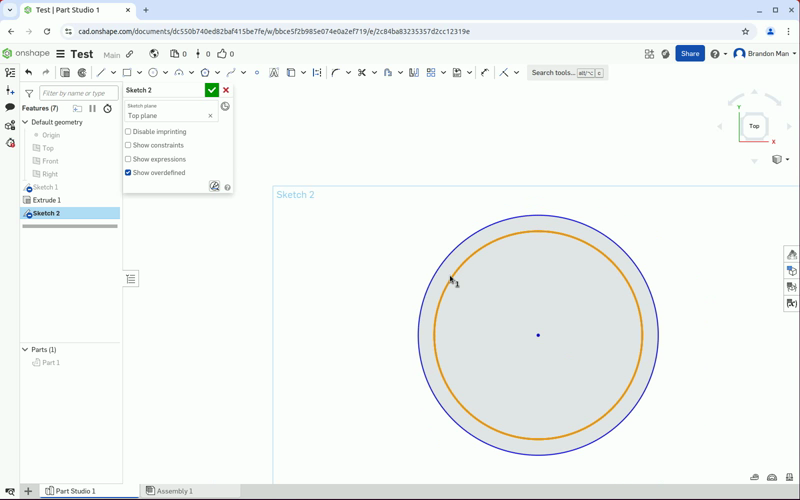
scroll(-6)
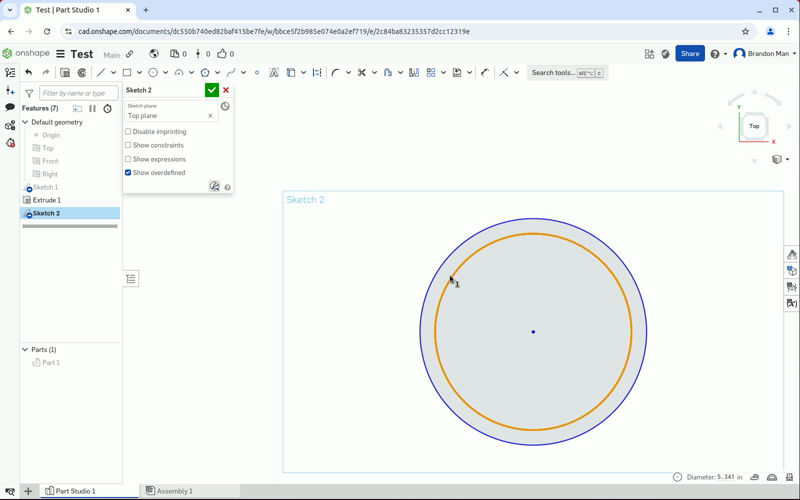
scroll(-6)
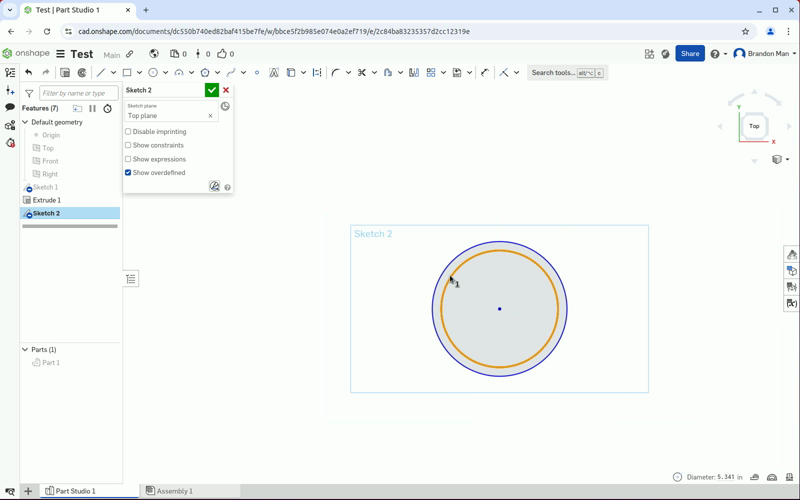
scroll(-6)
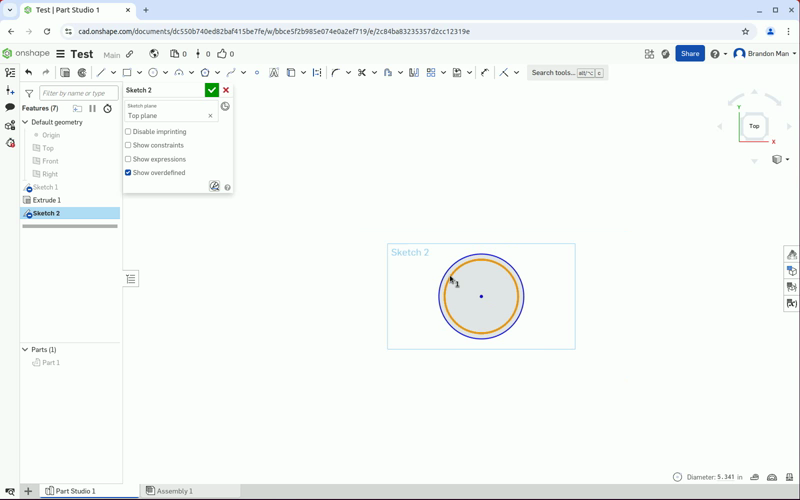
scroll(-6)
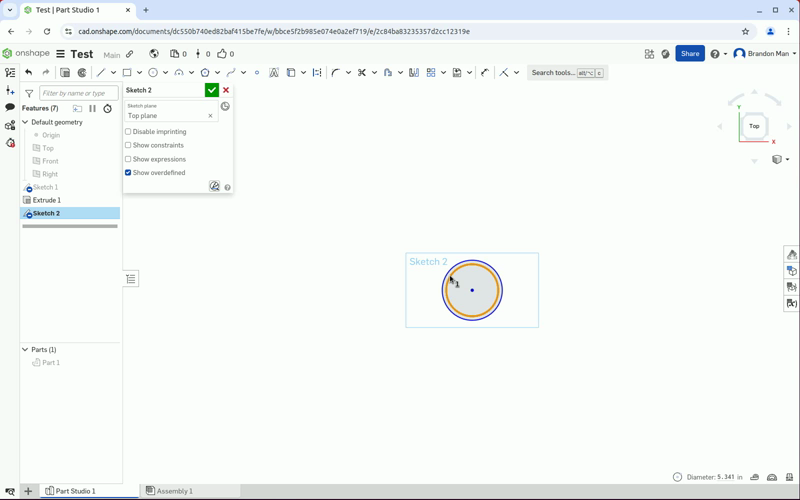
scroll(-6)
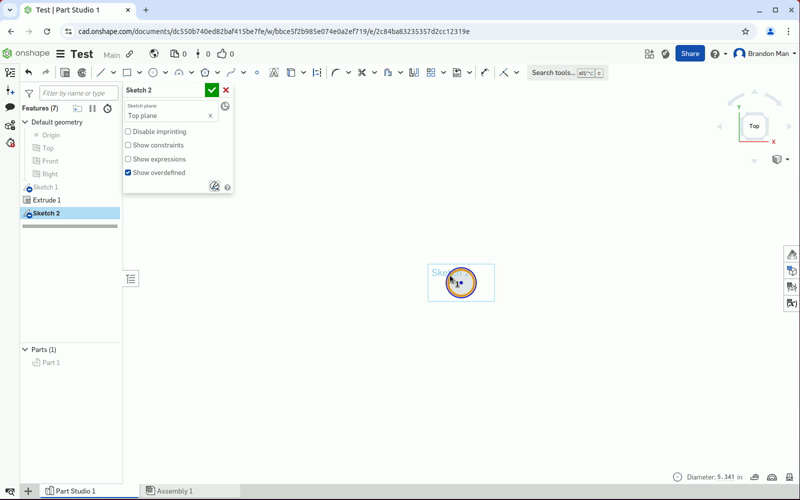
mouse_move(73, 352)
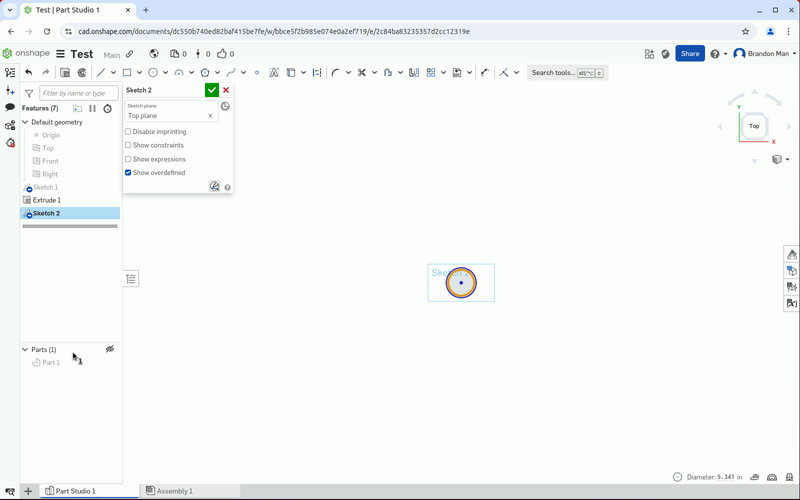
key(shift+y)
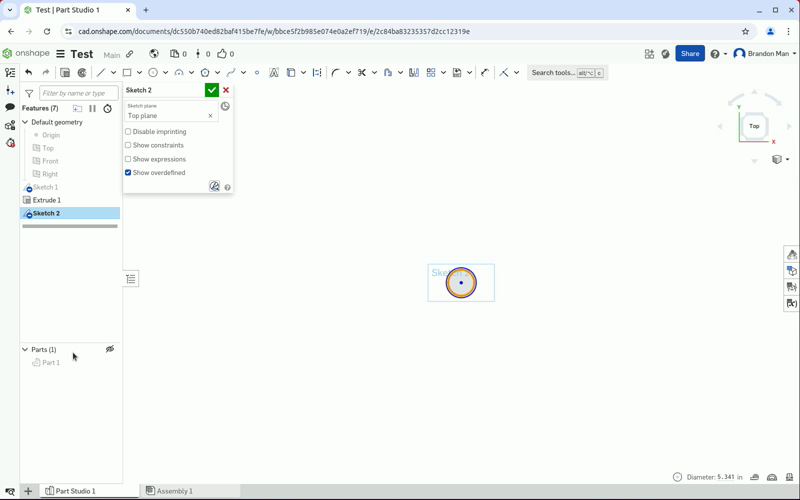
key(shift+e)
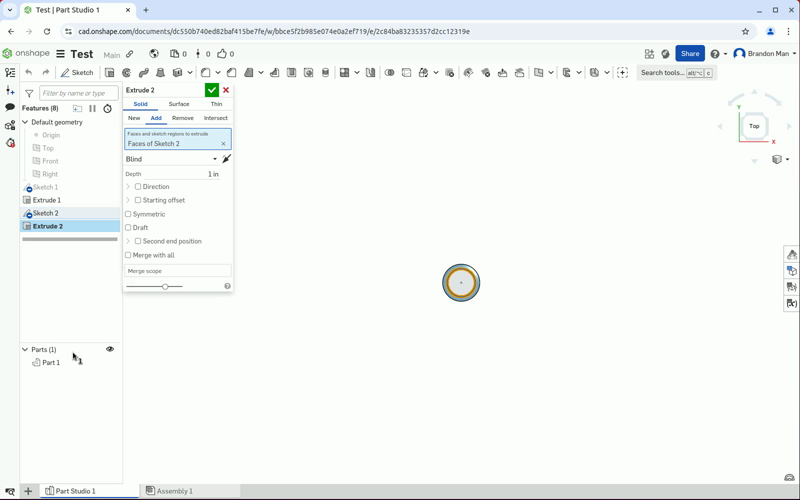
mouse_move(143, 106)
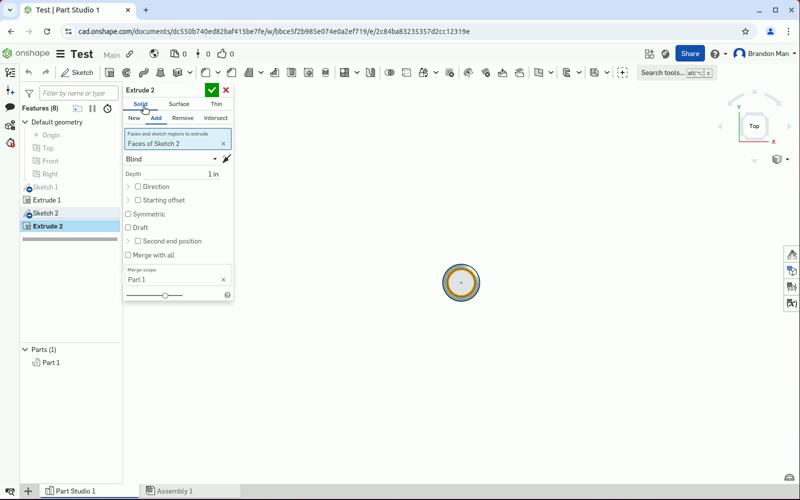
click(143, 106)
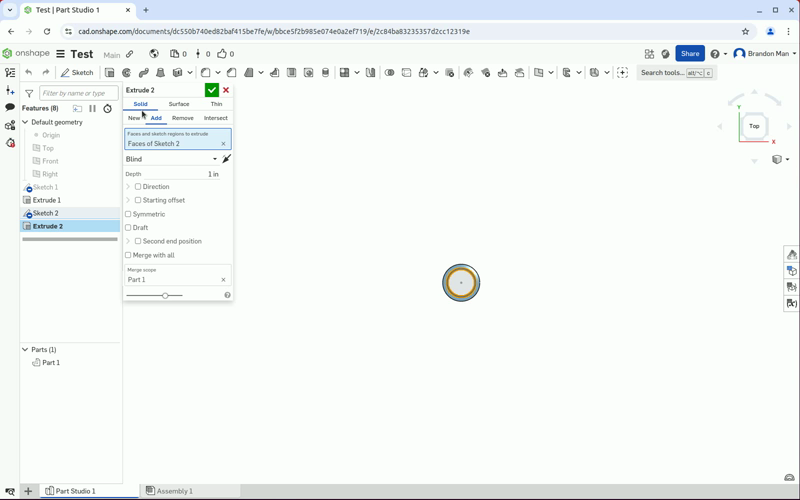
mouse_move(137, 120)
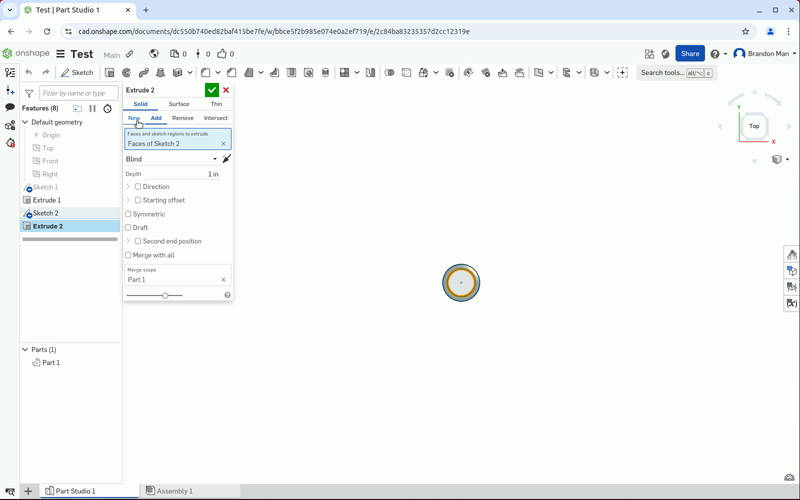
click(137, 120)
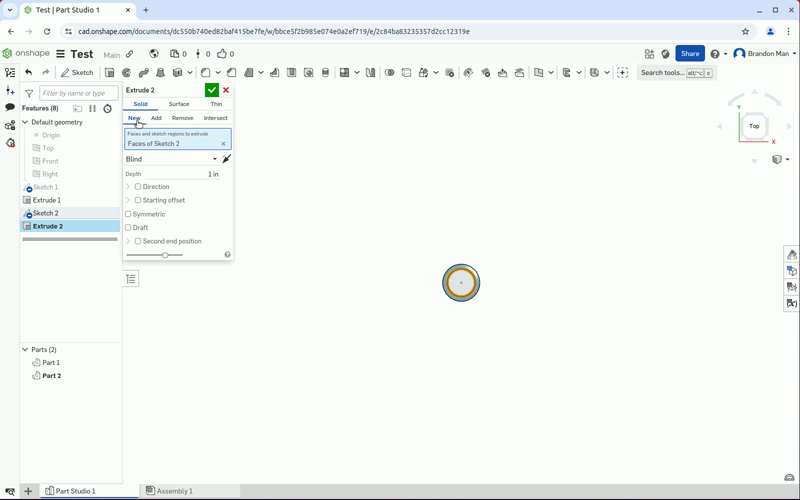
key(tab, 4)
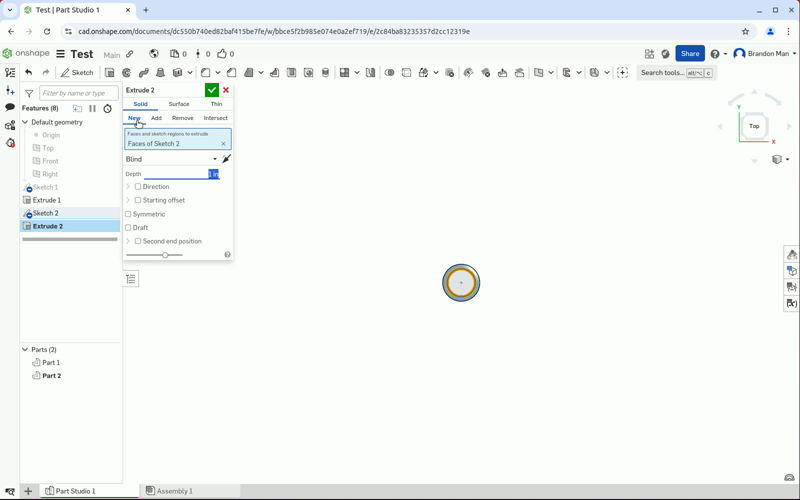
text(19.257)
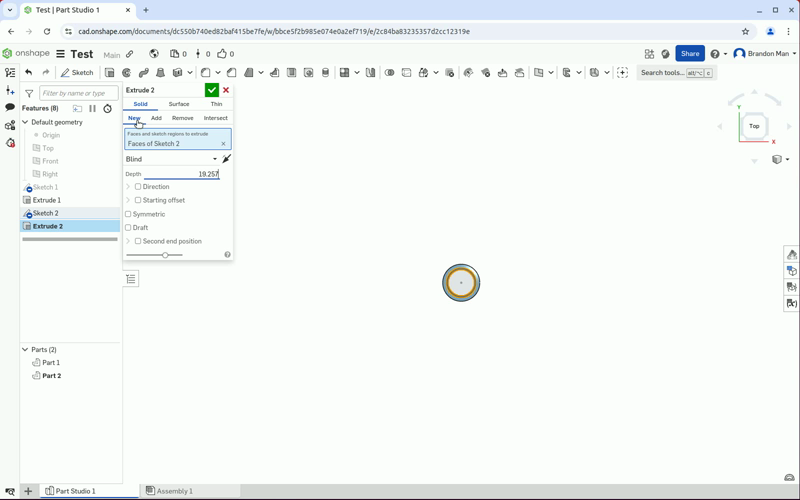
key(enter)
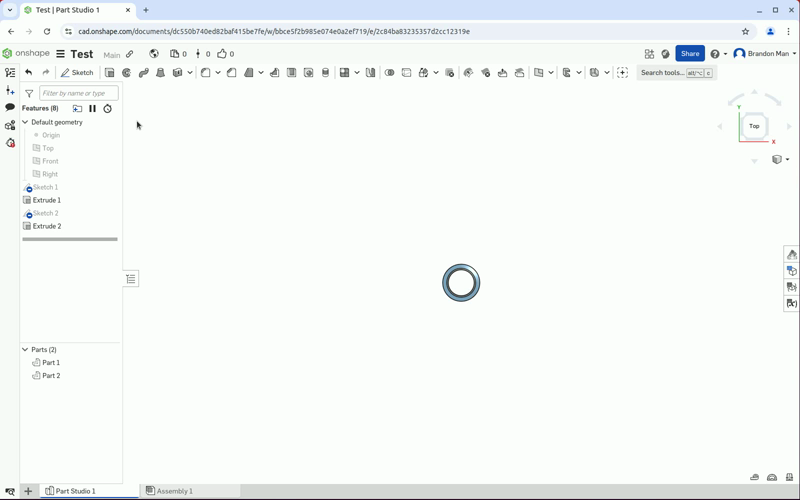
key(shift+h)
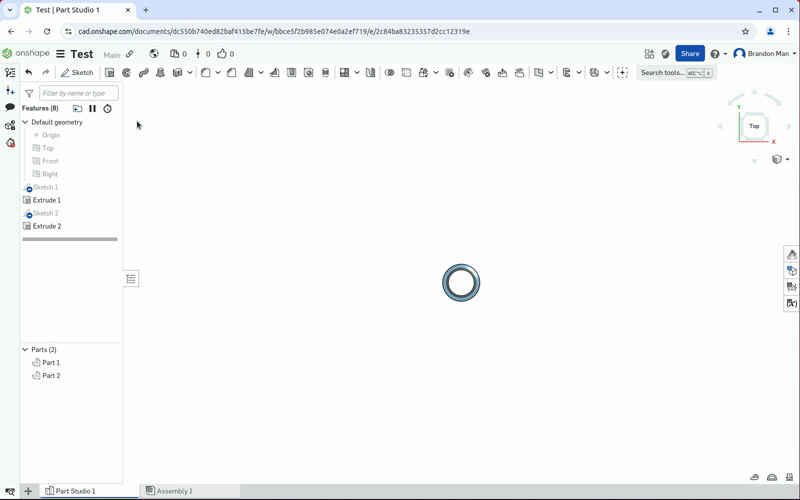
key(shift+h)
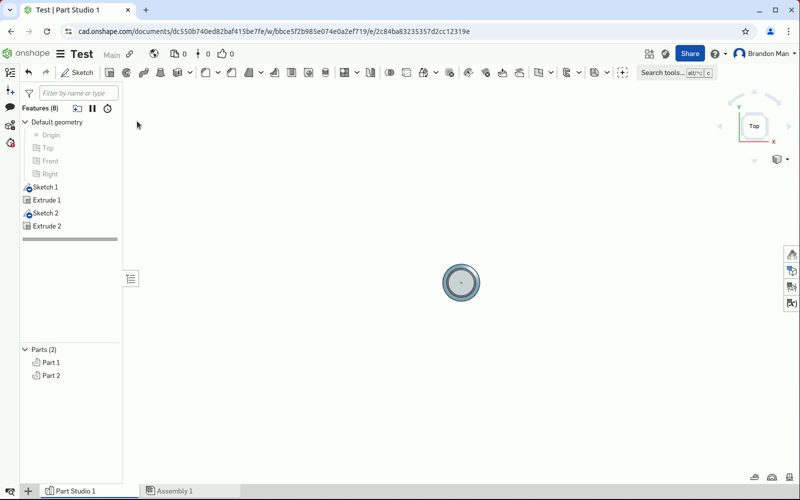
key(shift+7)
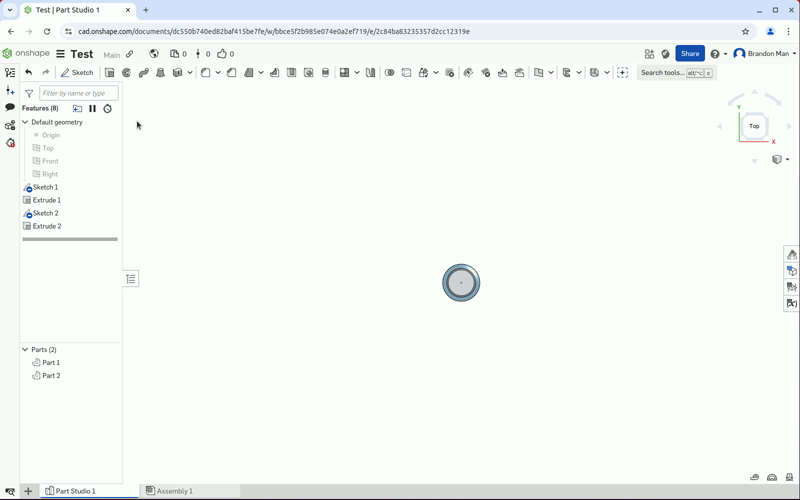
key(up, 3)
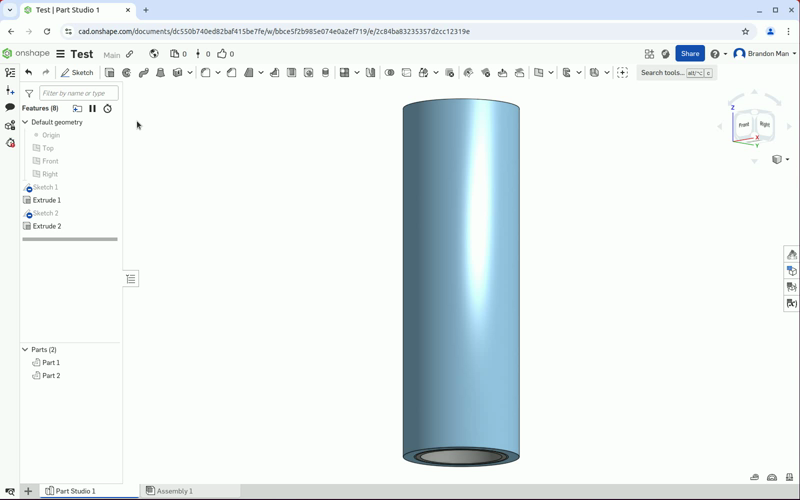
key(left, 3)
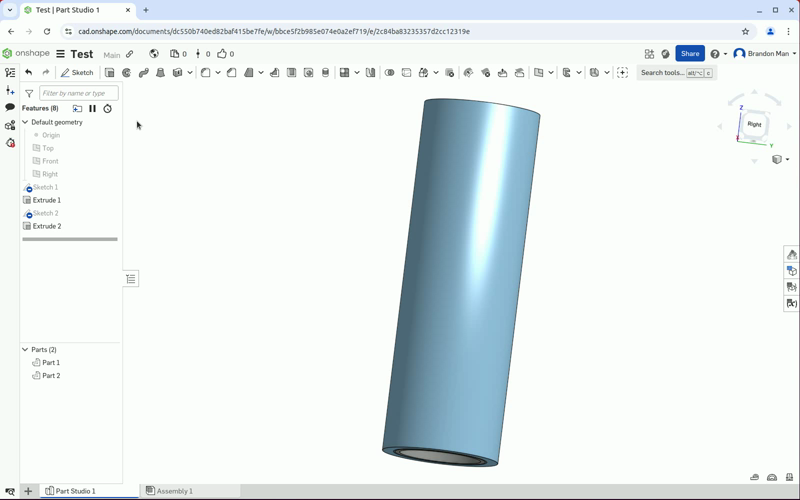
key(right, 3)
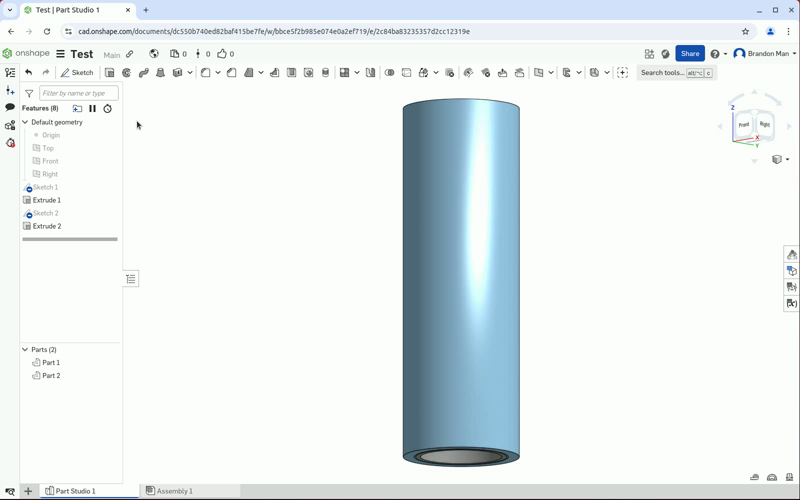
key(down, 3)
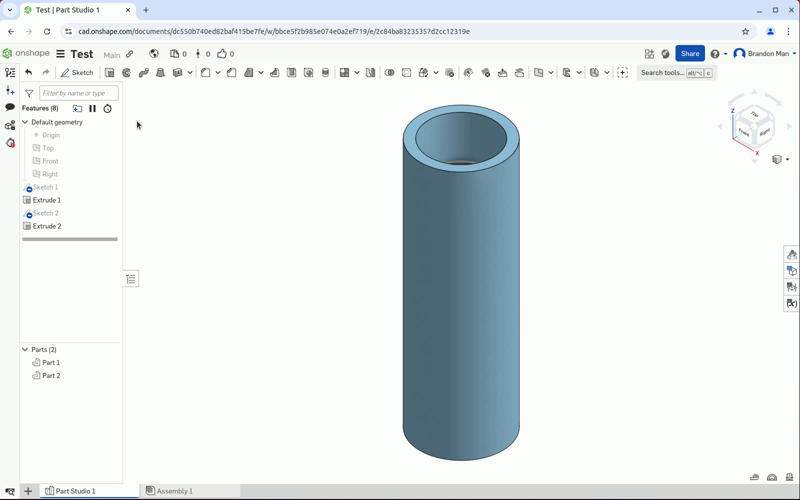
mouse_move(73, 189)
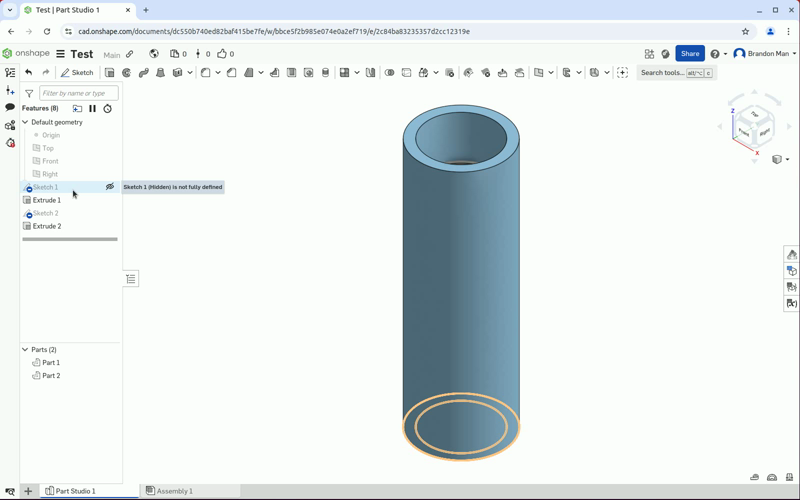
click(73, 189)